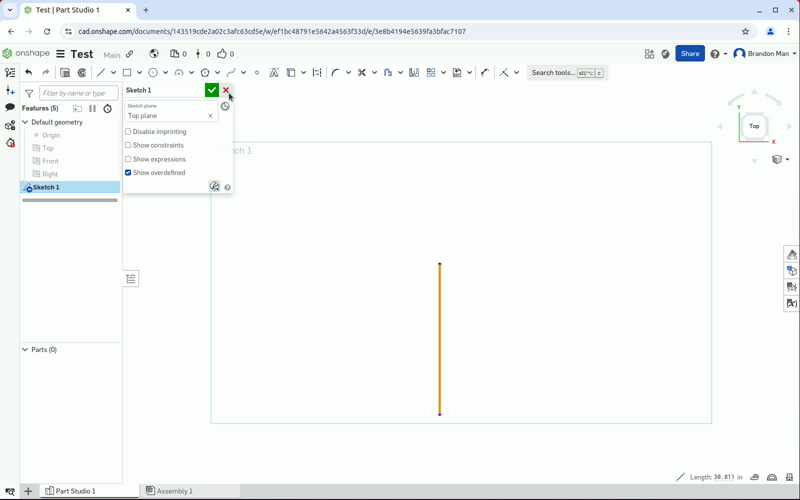
key(shift+h)
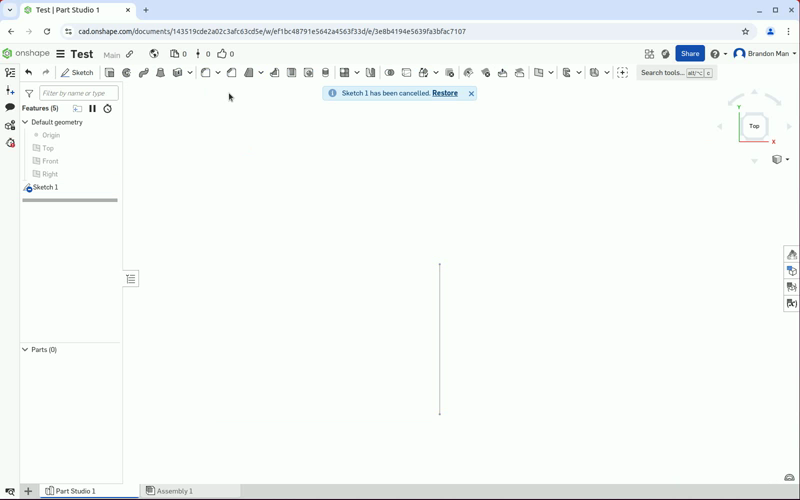
key(shift+s)
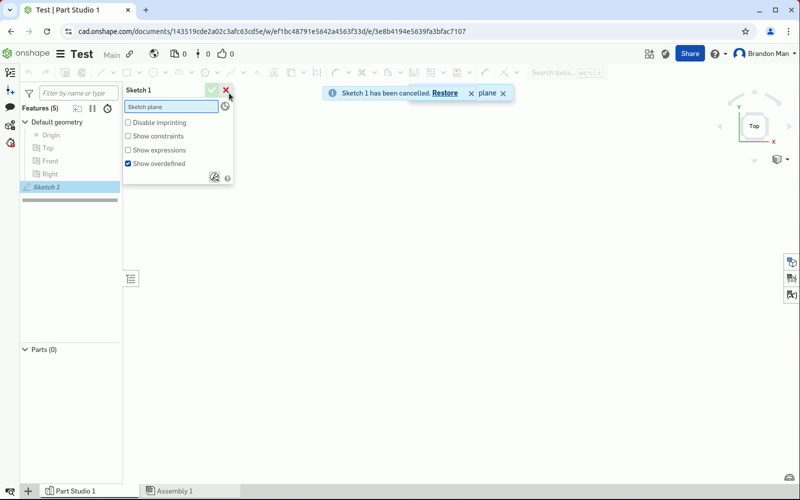
mouse_move(73, 150)
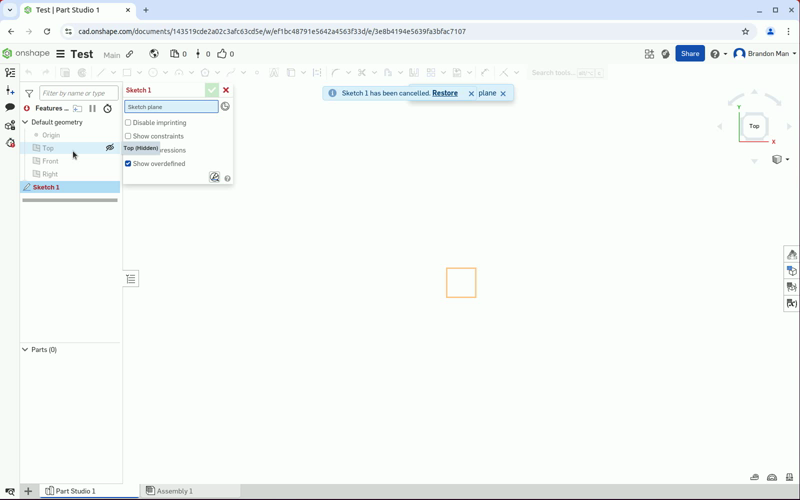
click(73, 150)
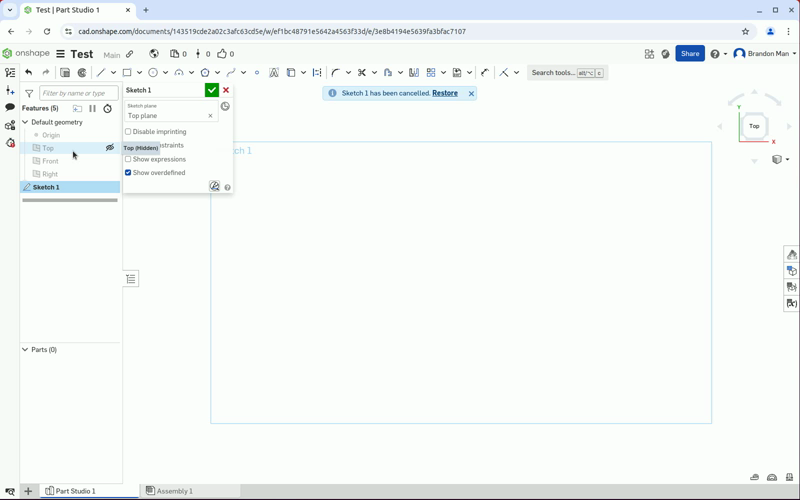
mouse_move(73, 352)
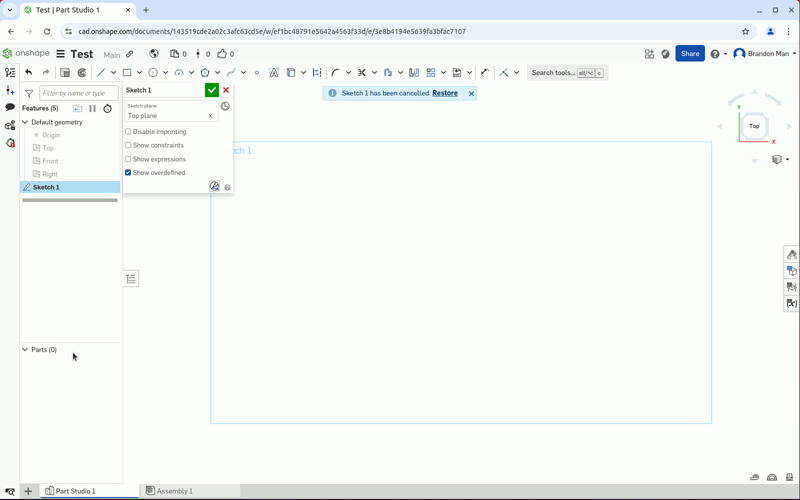
key(y)
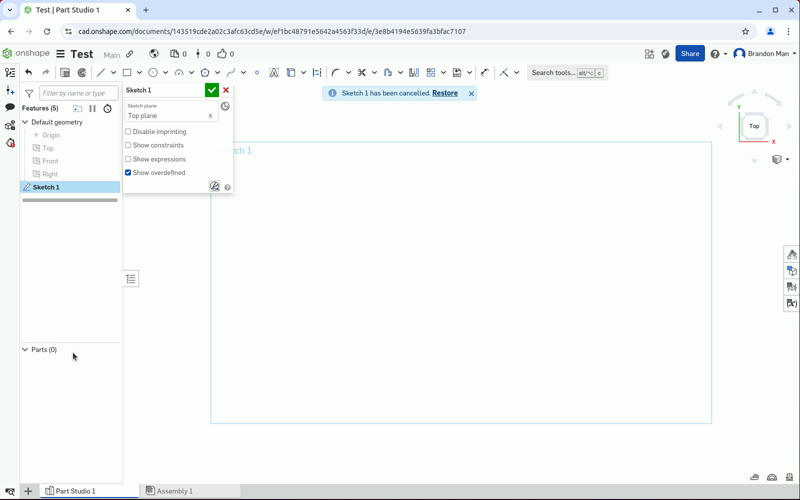
key(c)
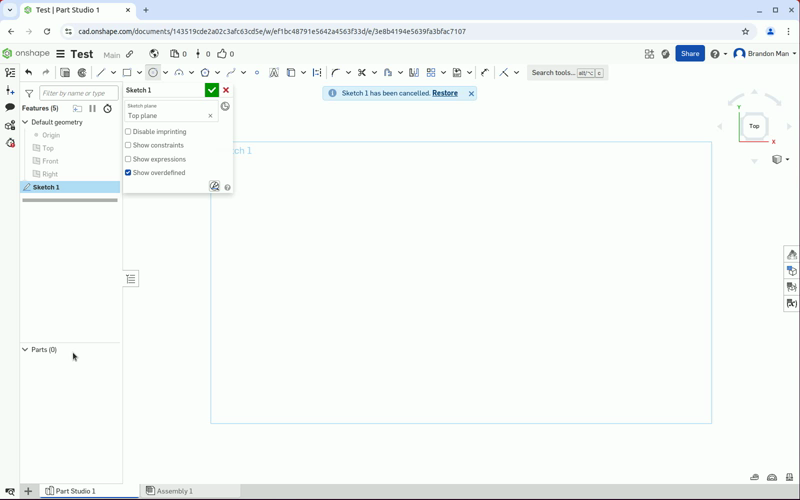
key_down(shift)
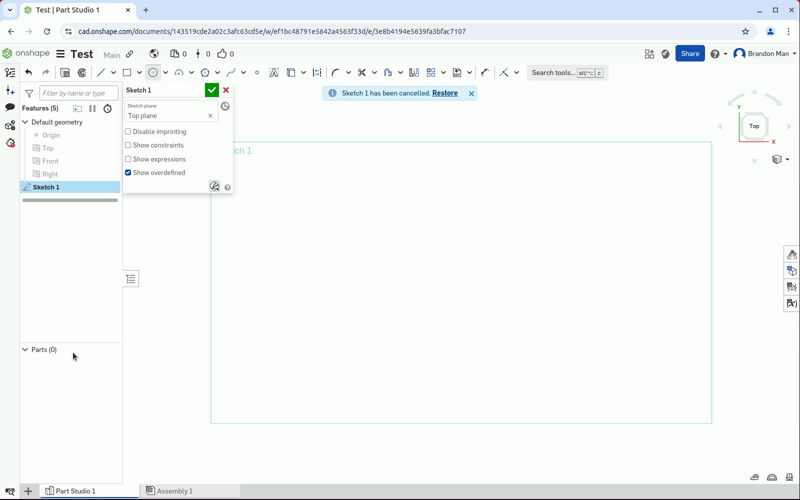
mouse_move(461, 282)
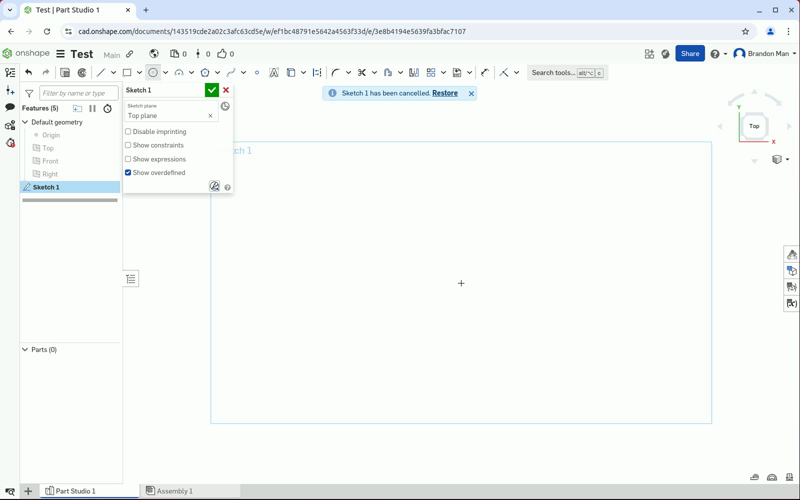
click(461, 282)
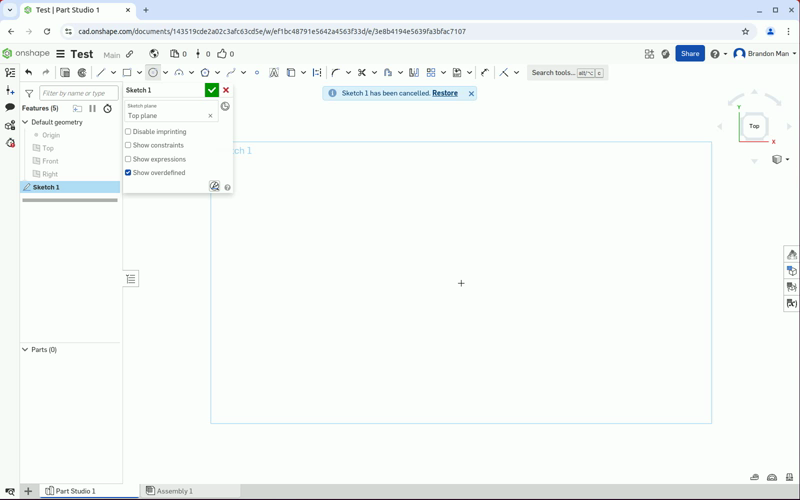
key_up(shift)
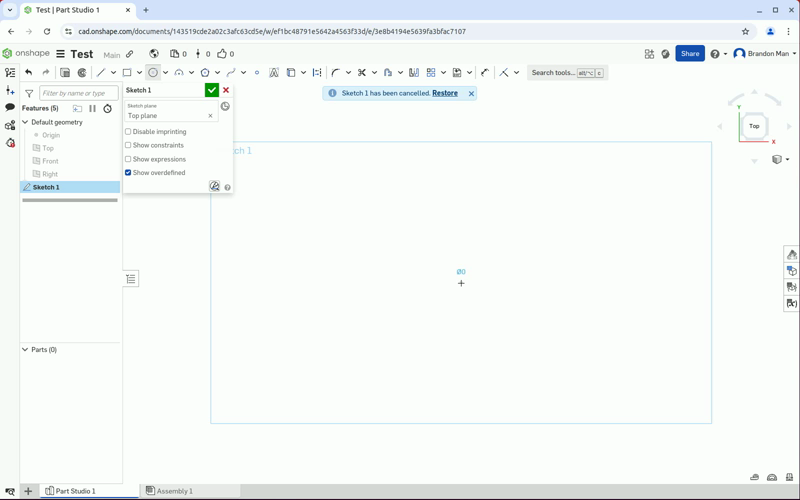
mouse_move(519, 282)
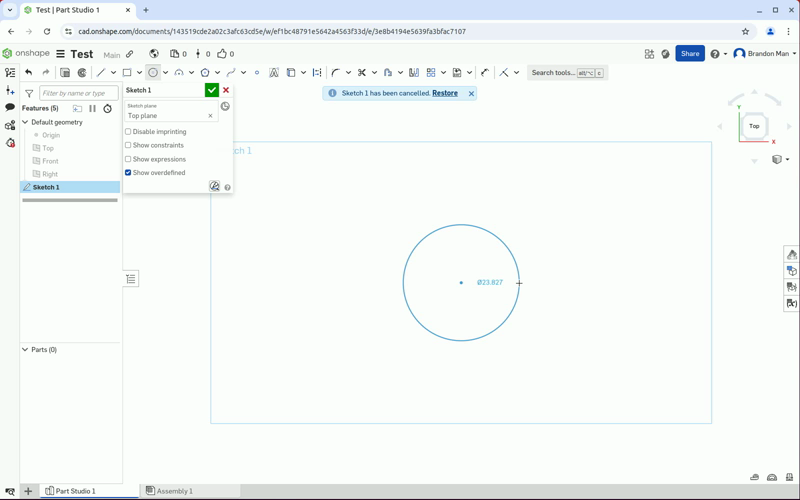
click(519, 282)
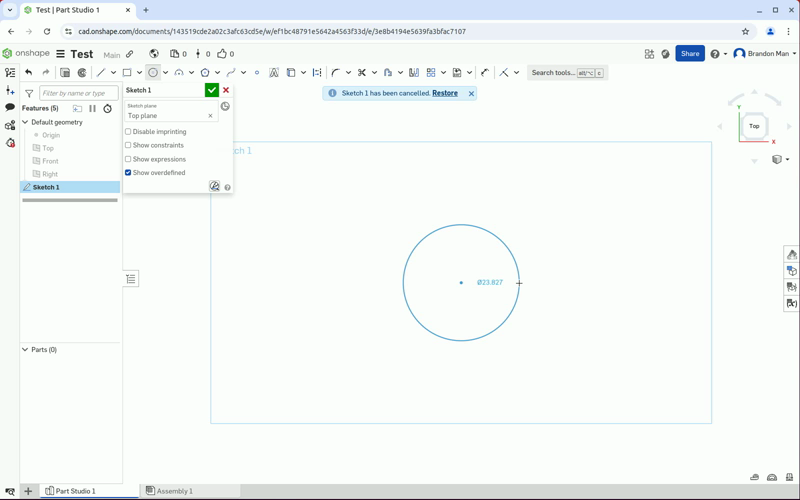
key(esc)
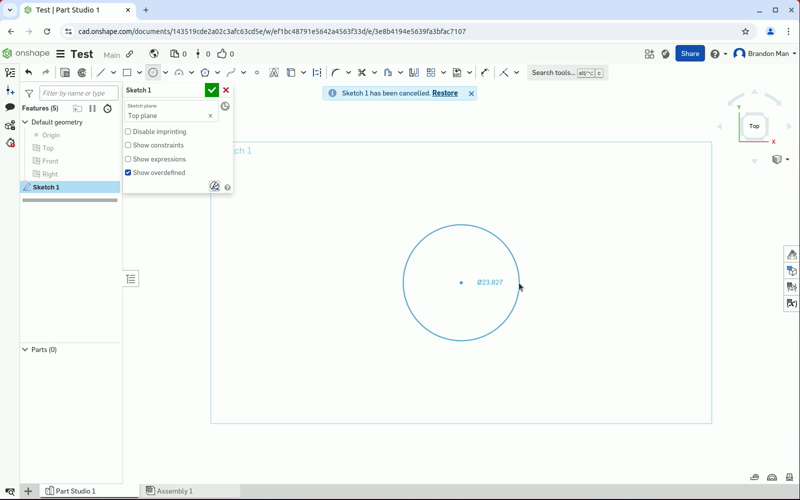
key(c)
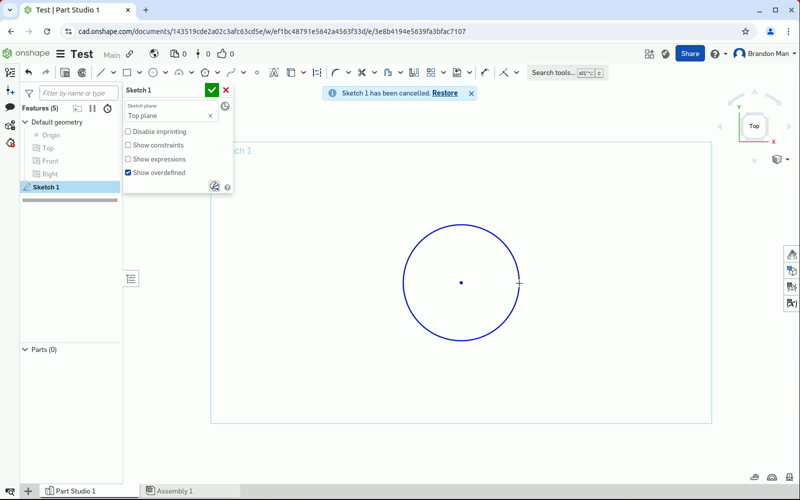
key_down(shift)
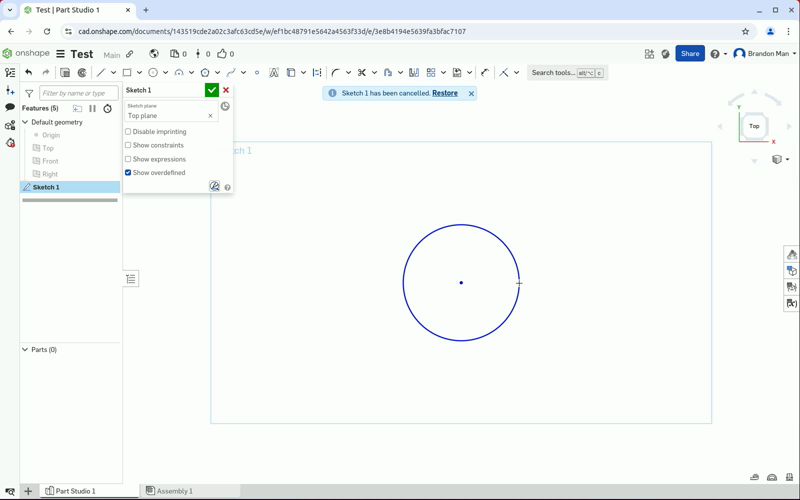
mouse_move(461, 298)
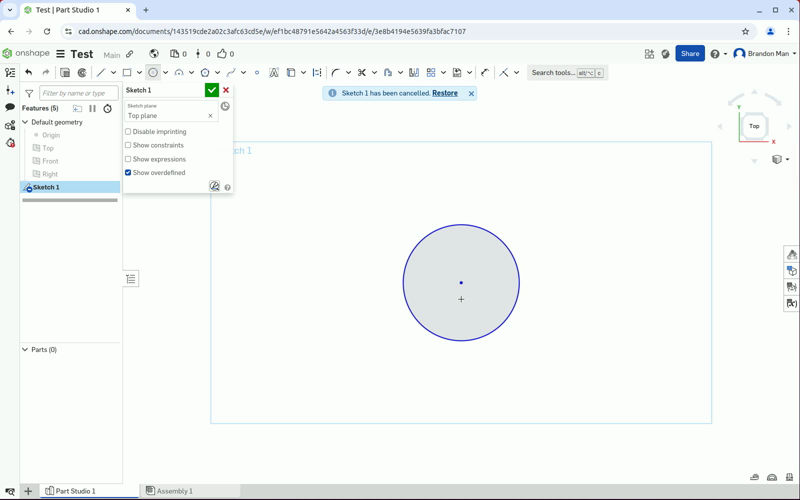
click(461, 298)
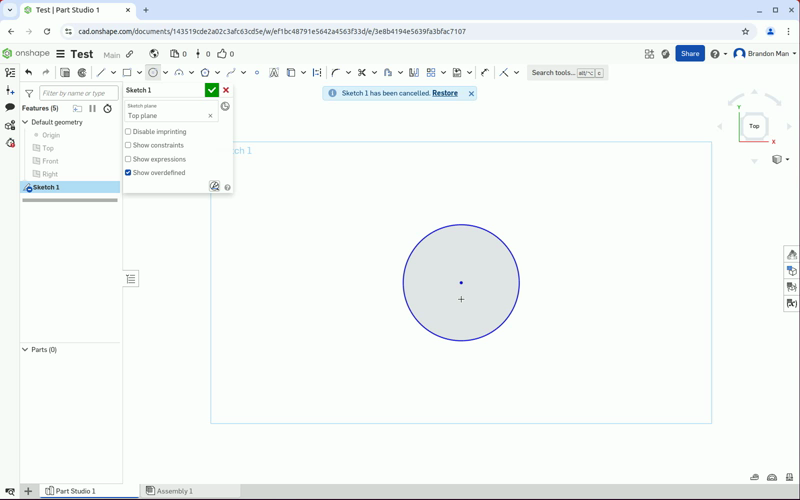
key_up(shift)
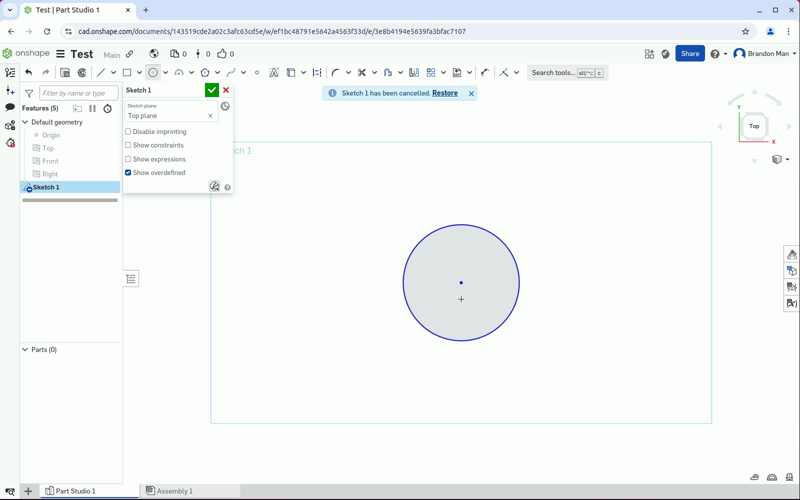
mouse_move(494, 298)
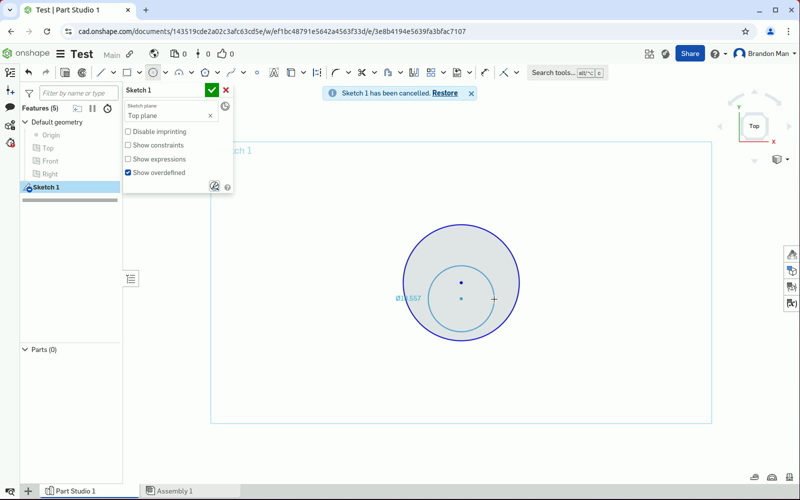
click(494, 298)
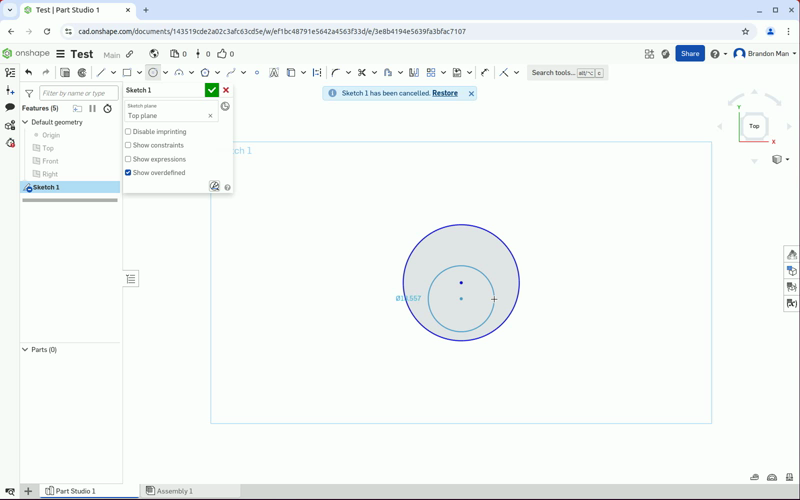
key(esc)
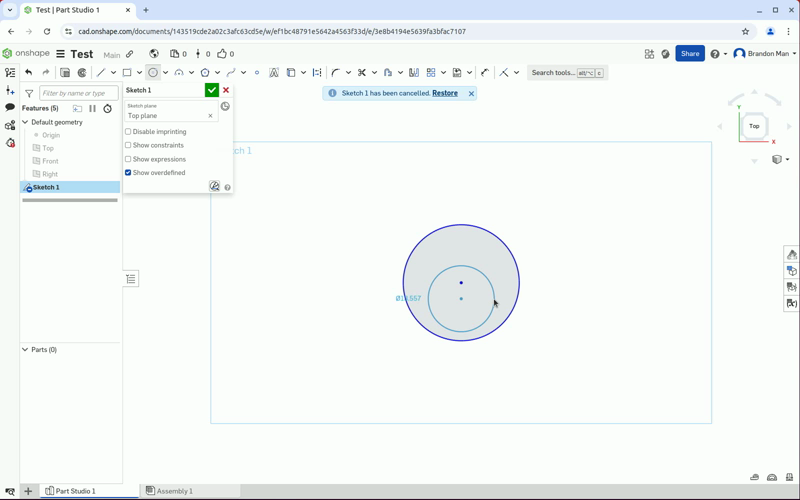
key(c)
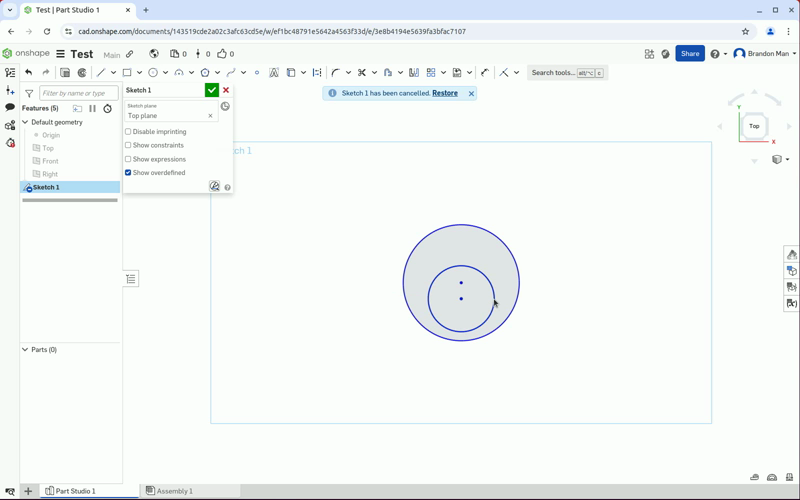
key_down(shift)
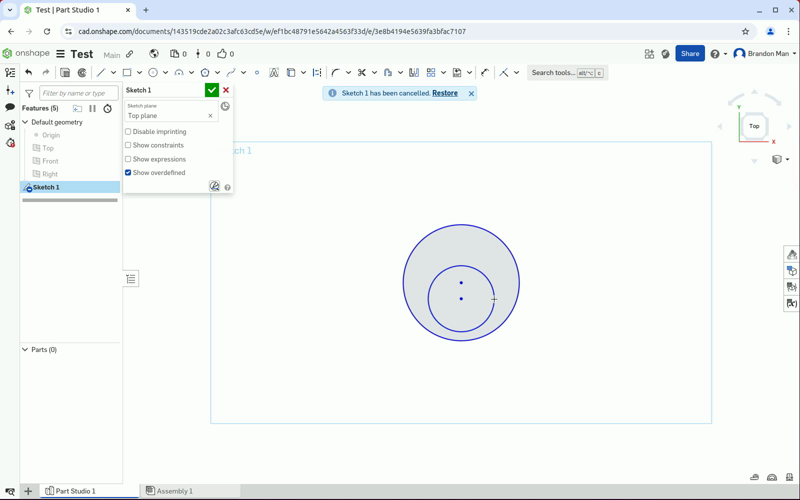
mouse_move(461, 245)
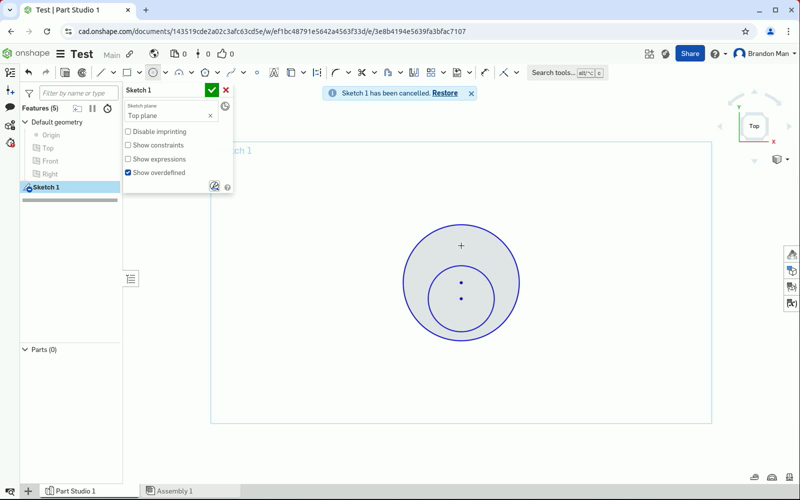
click(461, 245)
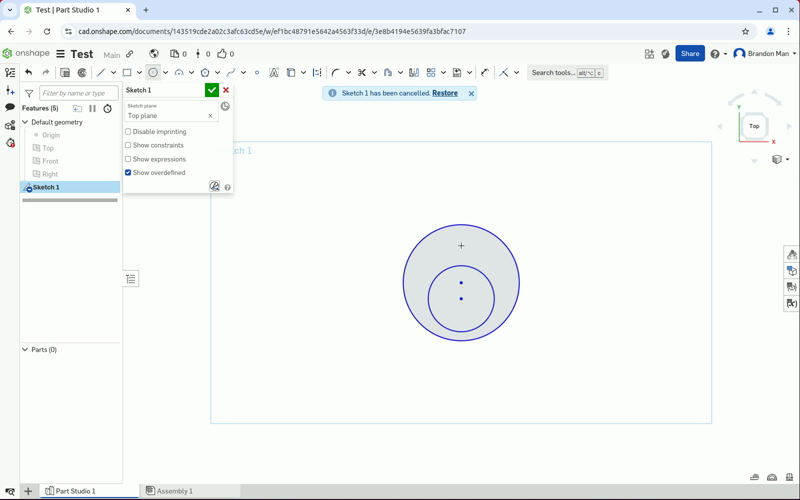
key_up(shift)
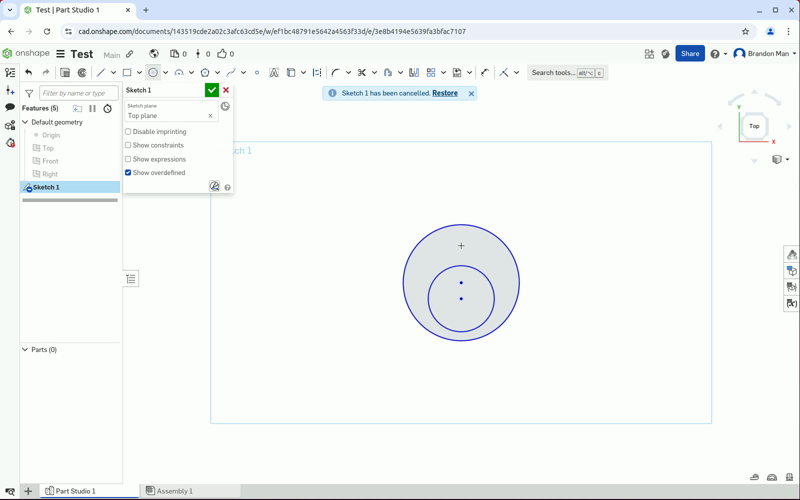
mouse_move(478, 245)
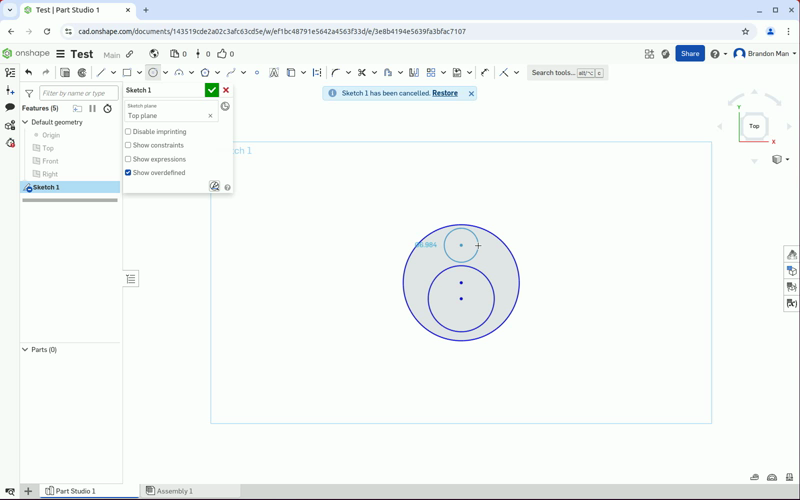
click(478, 245)
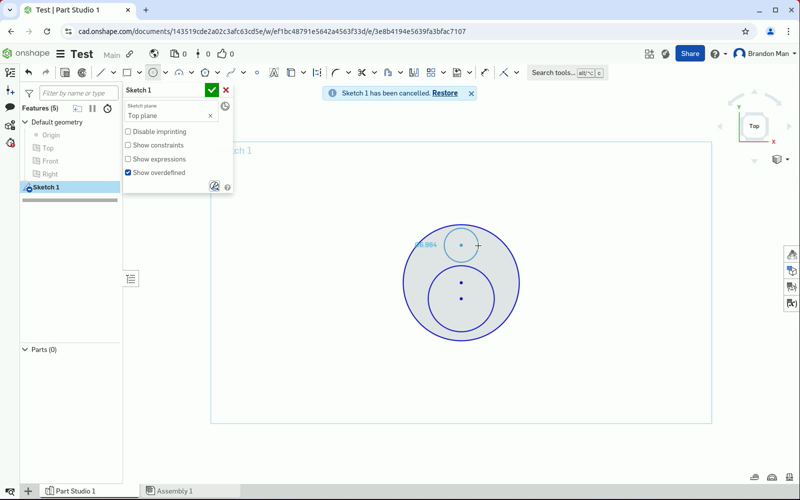
key(esc)
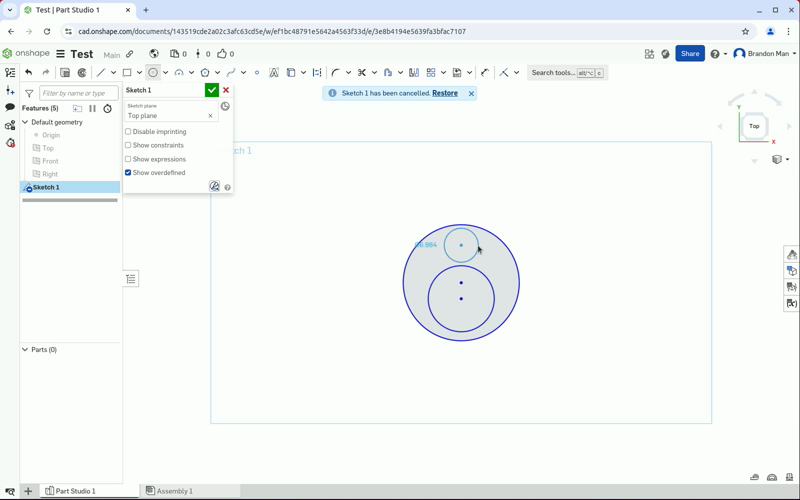
mouse_move(501, 260)
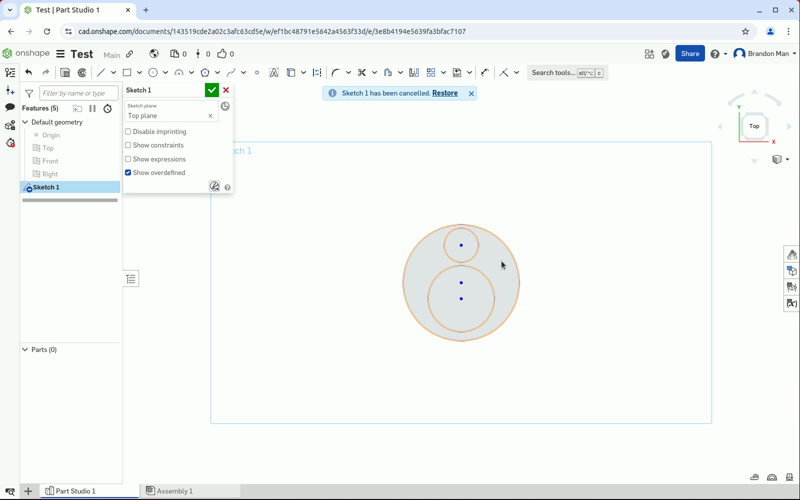
click(501, 260)
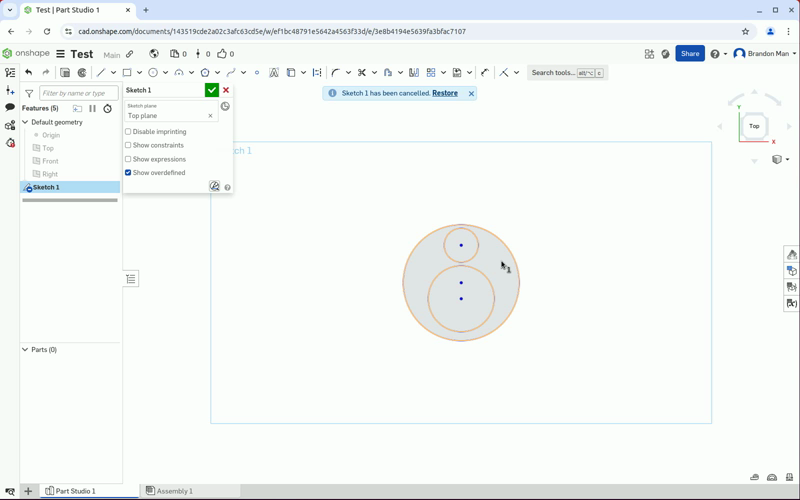
mouse_move(73, 352)
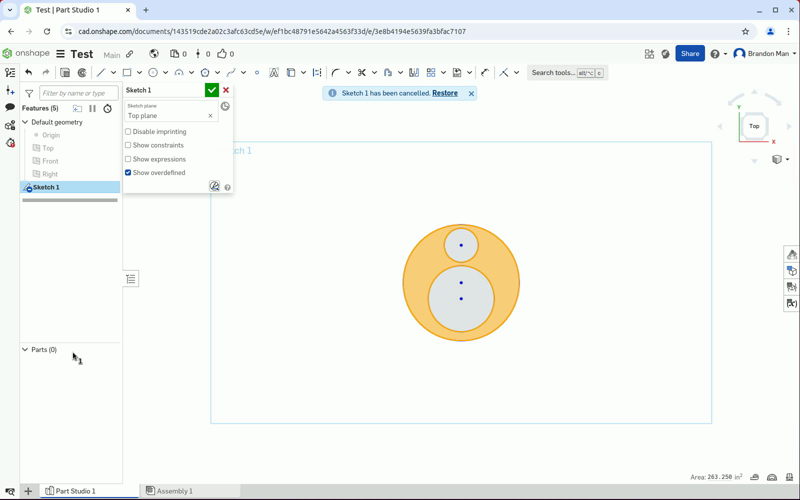
key(shift+y)
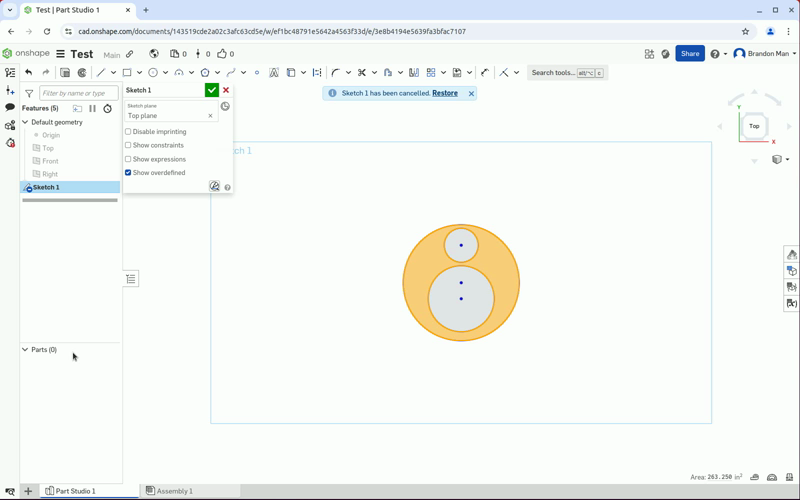
key(shift+e)
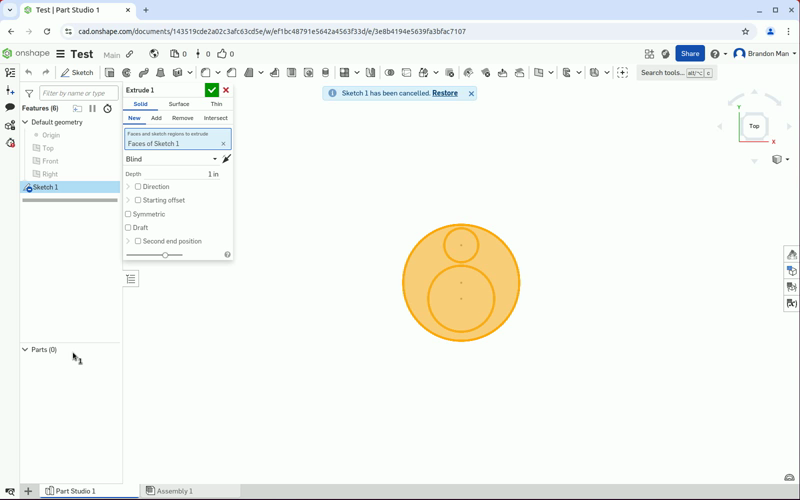
mouse_move(143, 106)
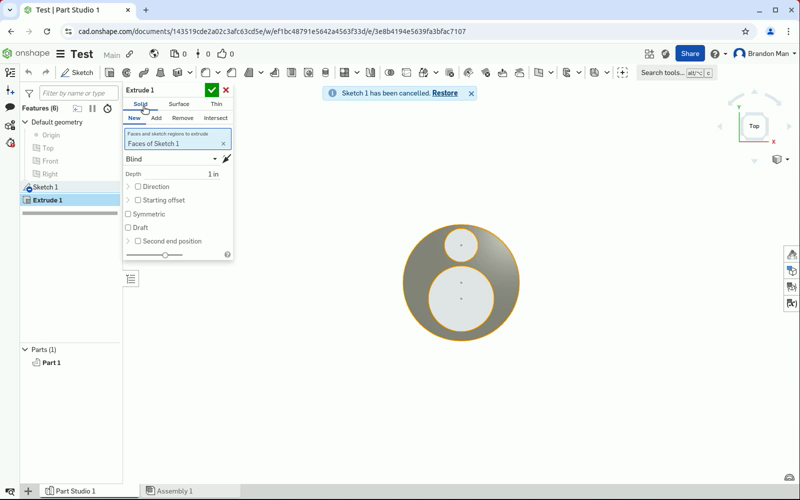
click(143, 106)
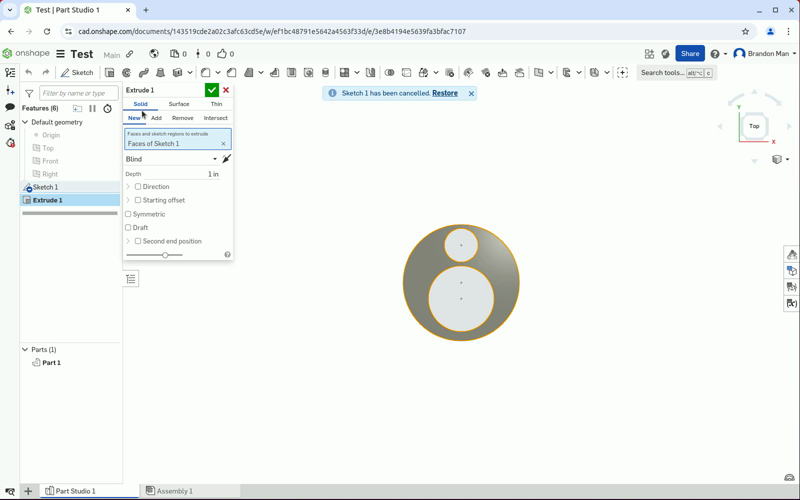
mouse_move(137, 120)
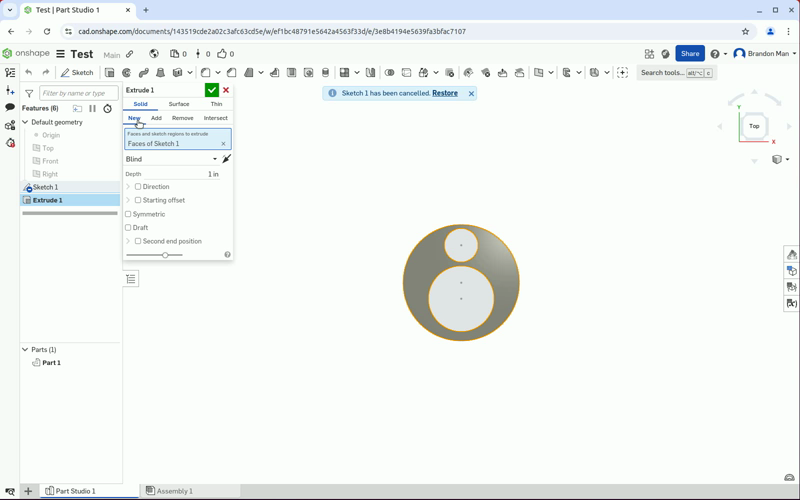
click(137, 120)
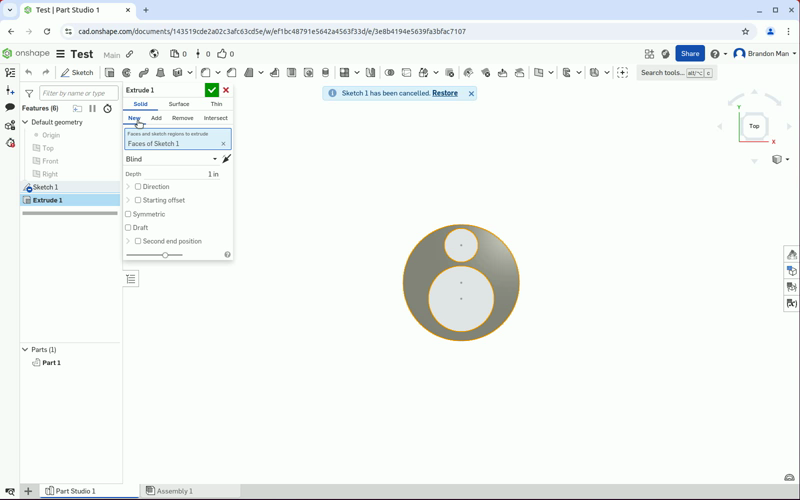
key(tab, 4)
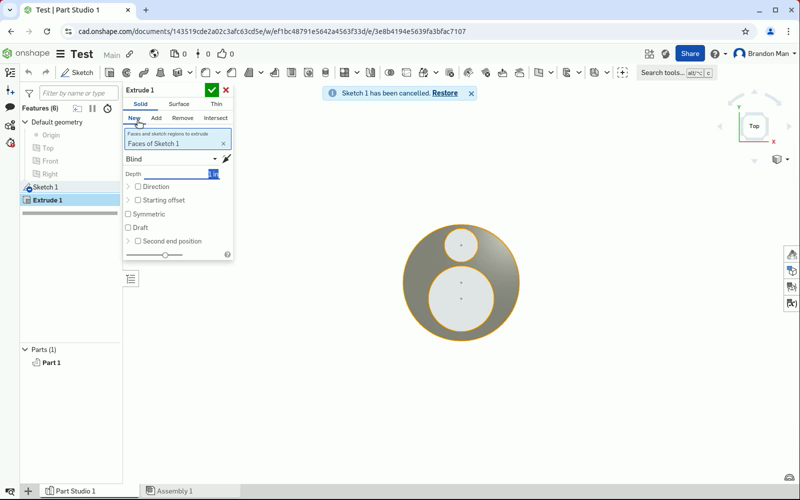
text(23.108)
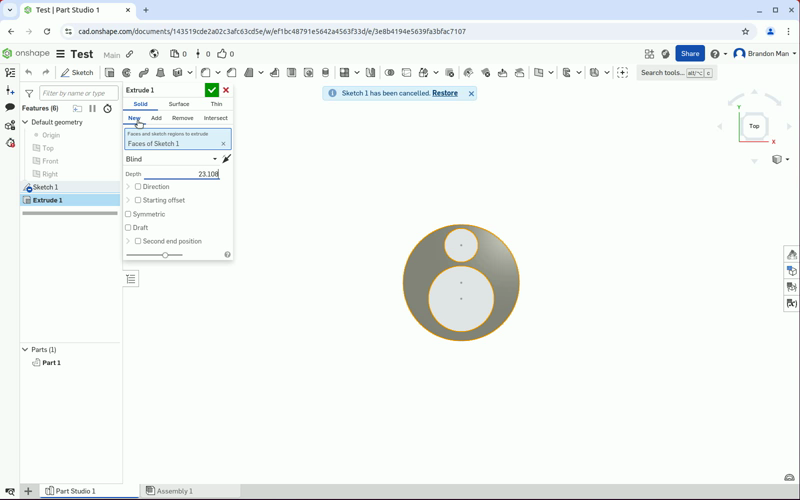
key(enter)
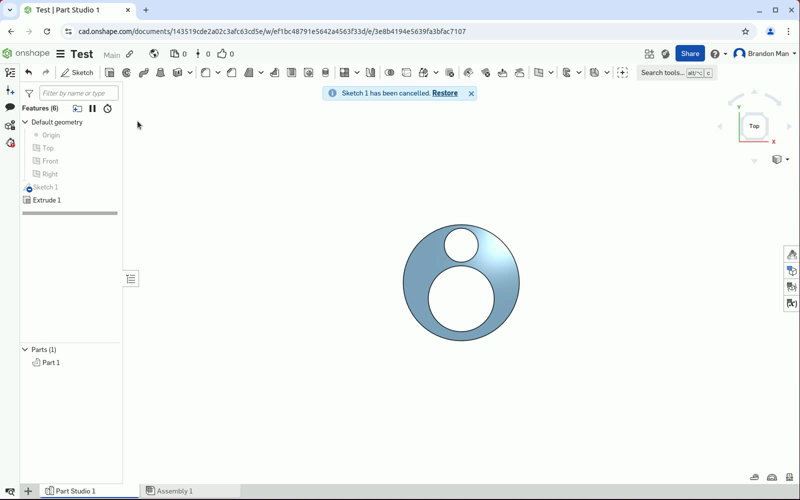
key(shift+h)
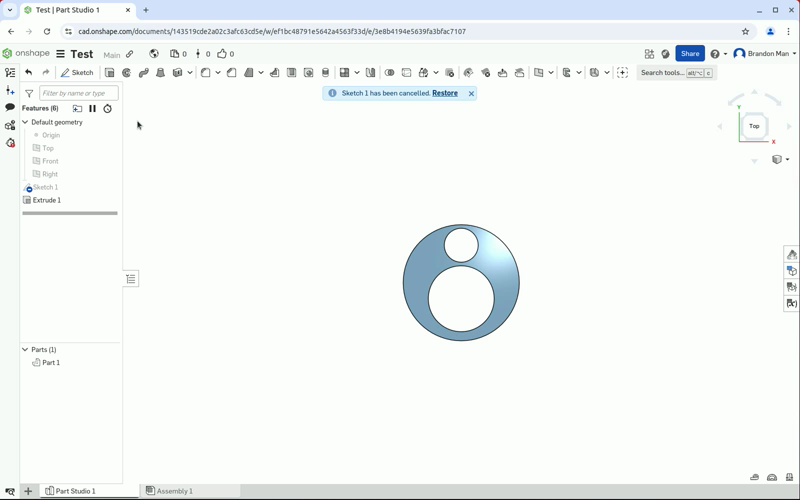
key(shift+h)
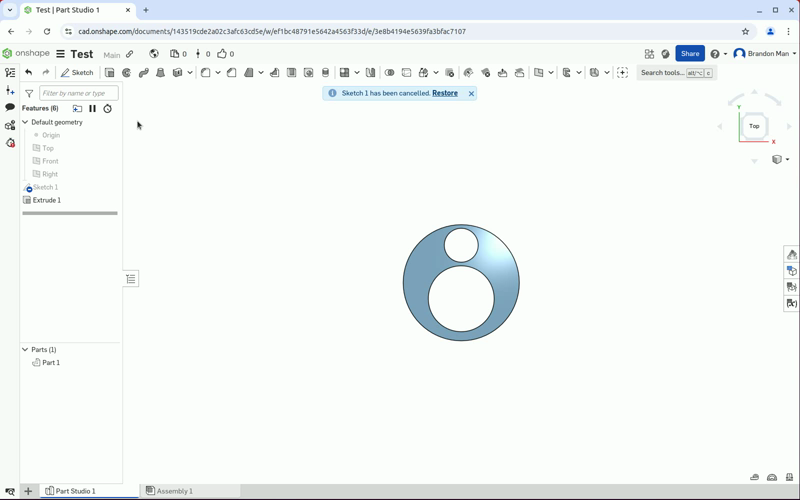
mouse_move(73, 189)
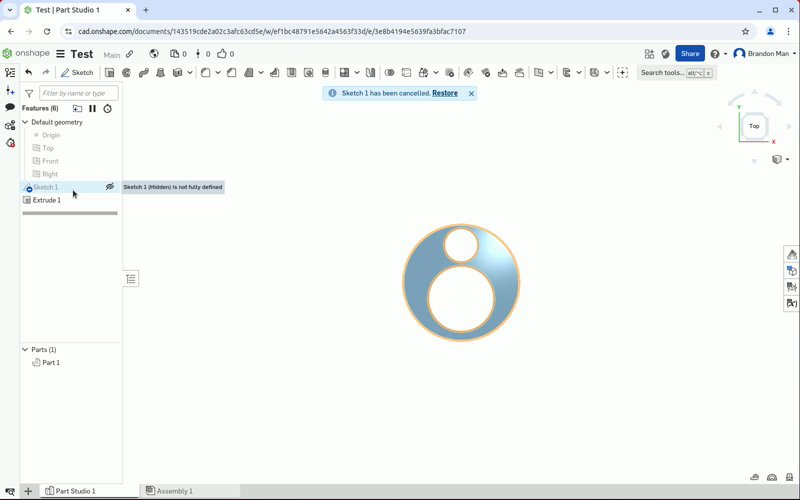
click(73, 189)
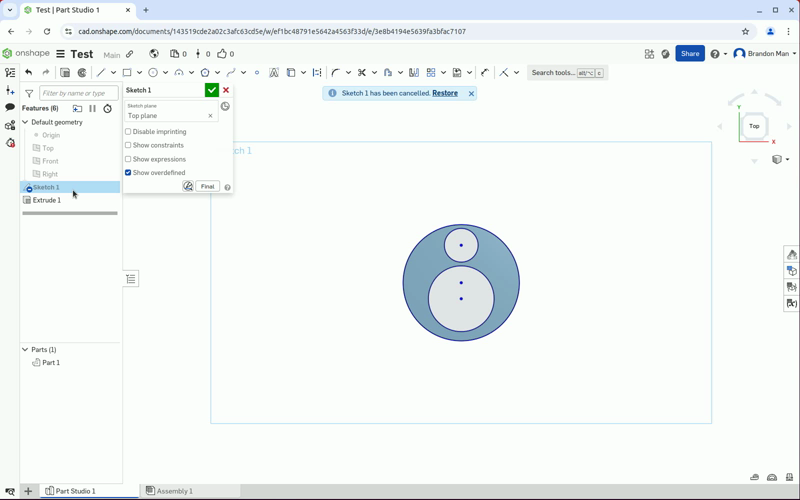
mouse_move(229, 92)
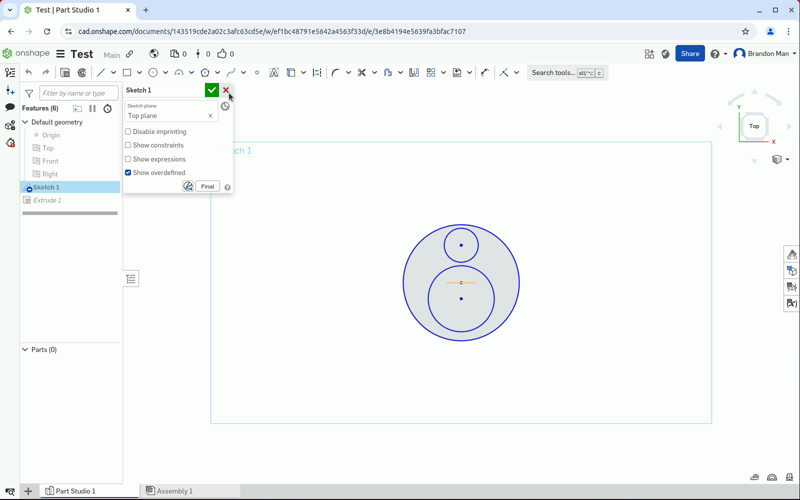
click(229, 92)
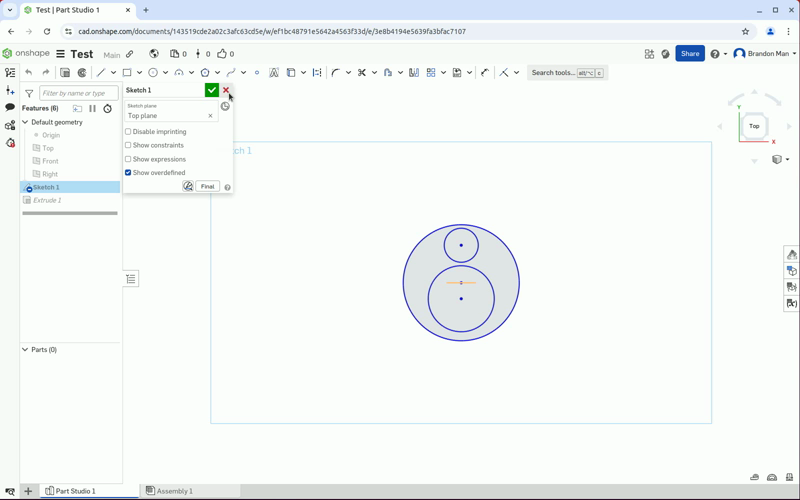
key(shift+s)
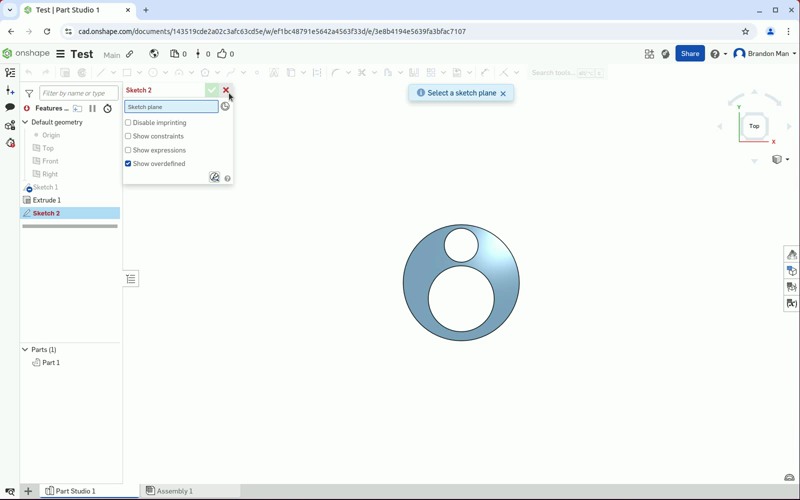
mouse_move(73, 150)
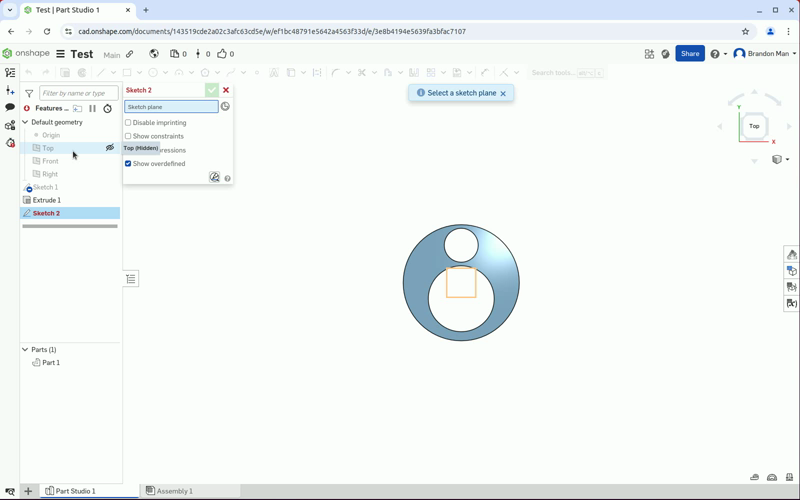
click(73, 150)
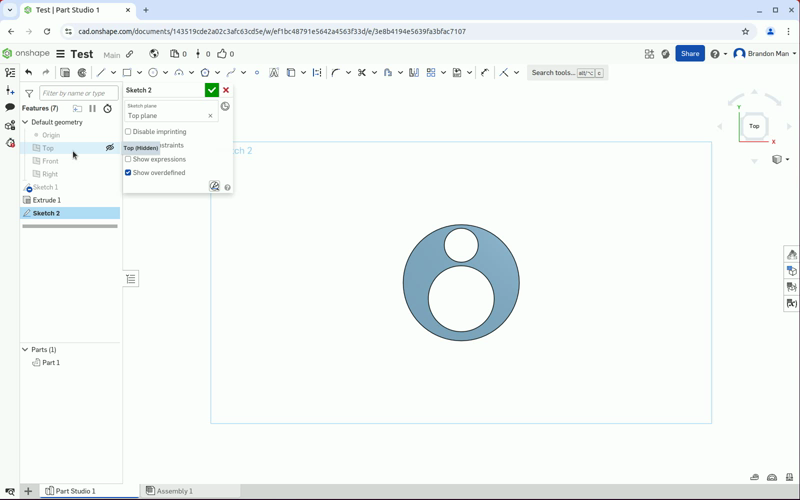
mouse_move(73, 352)
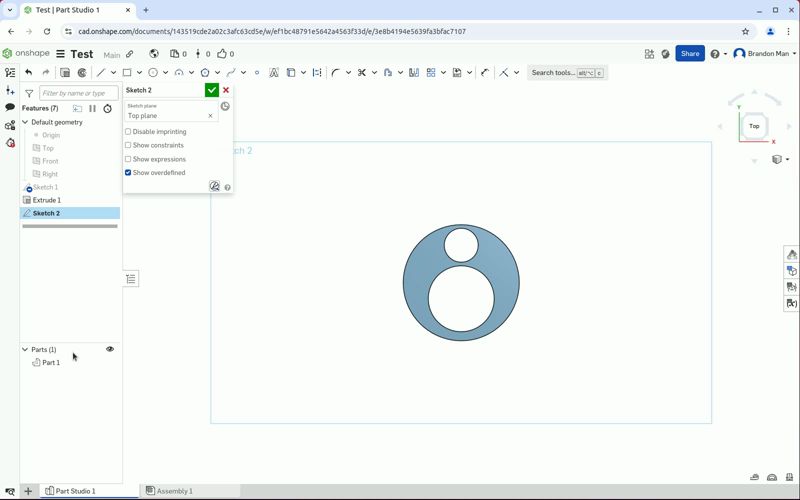
key(y)
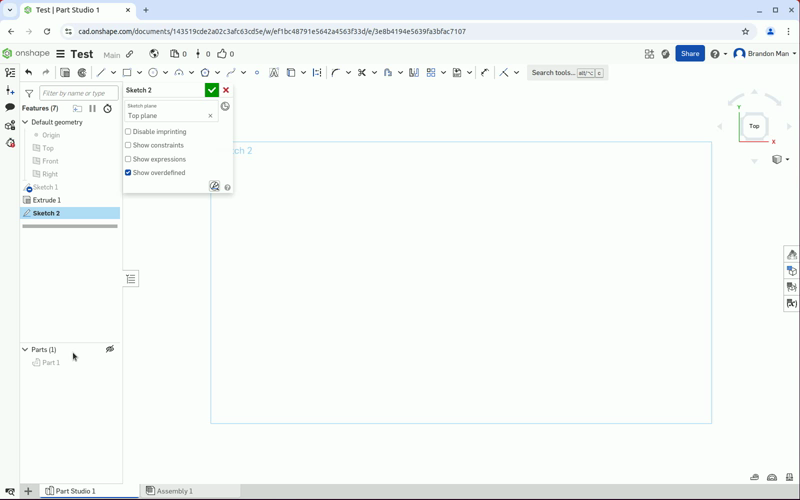
key(c)
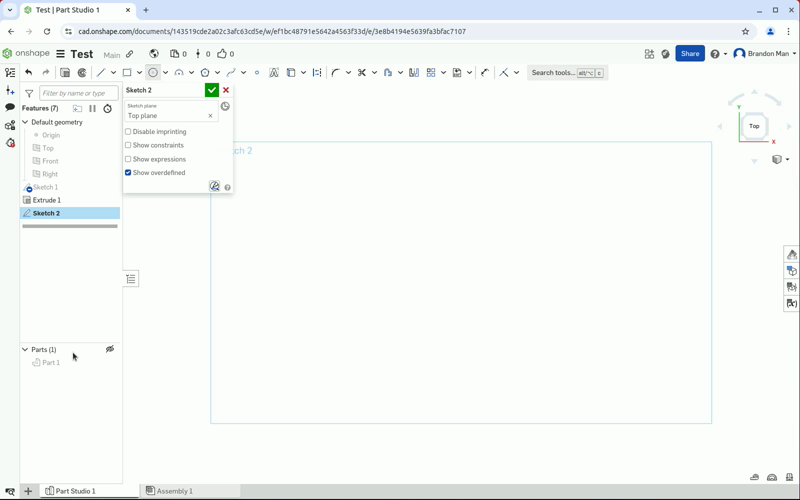
key_down(shift)
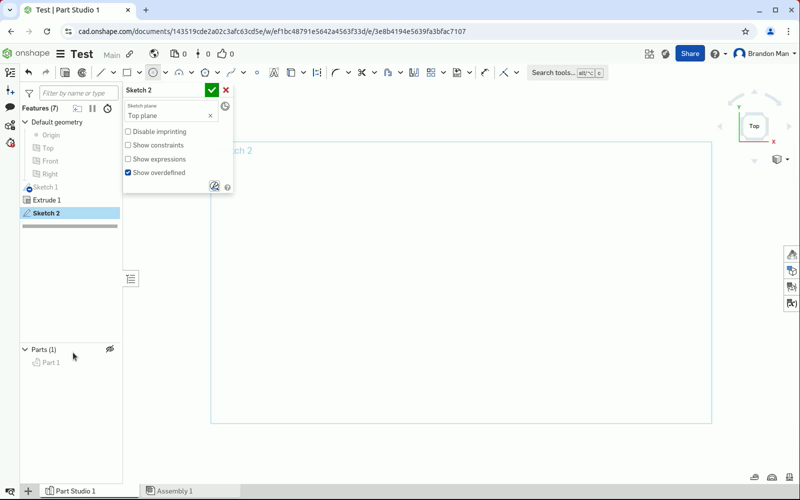
mouse_move(460, 282)
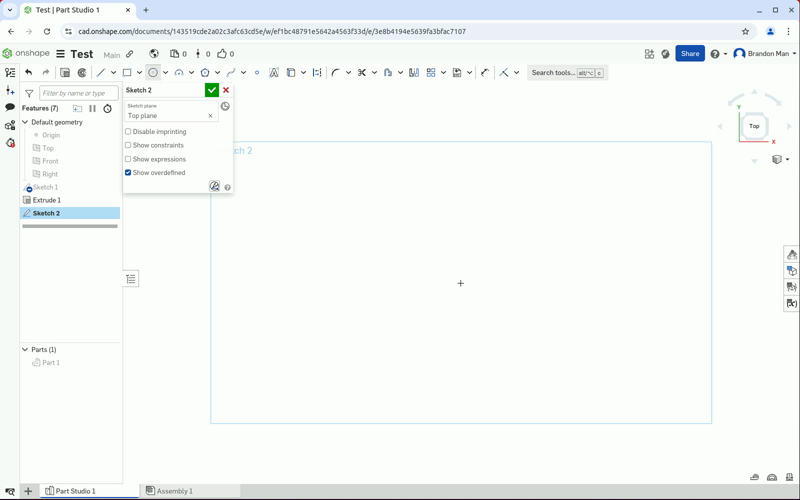
click(460, 282)
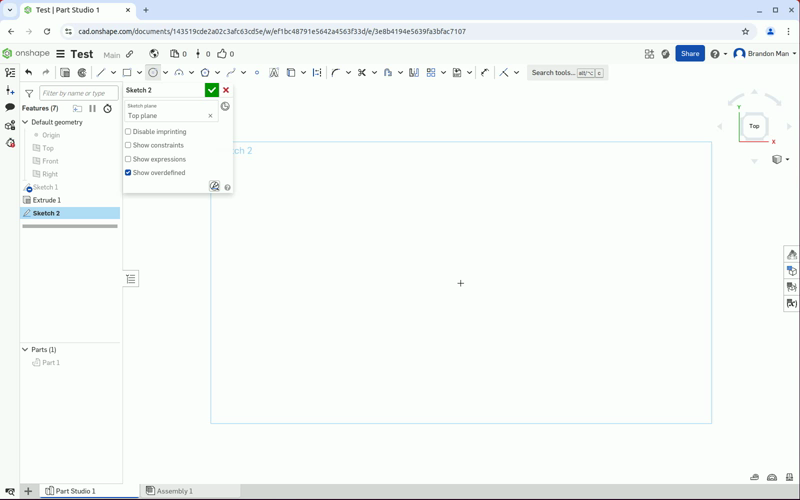
key_up(shift)
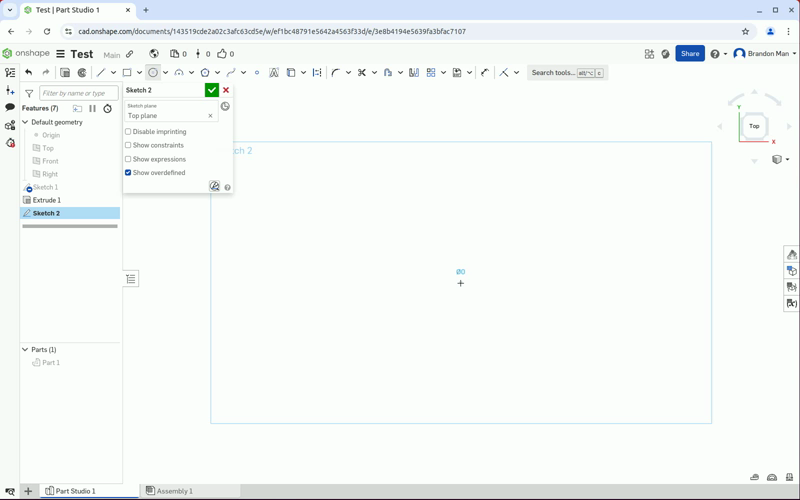
mouse_move(525, 282)
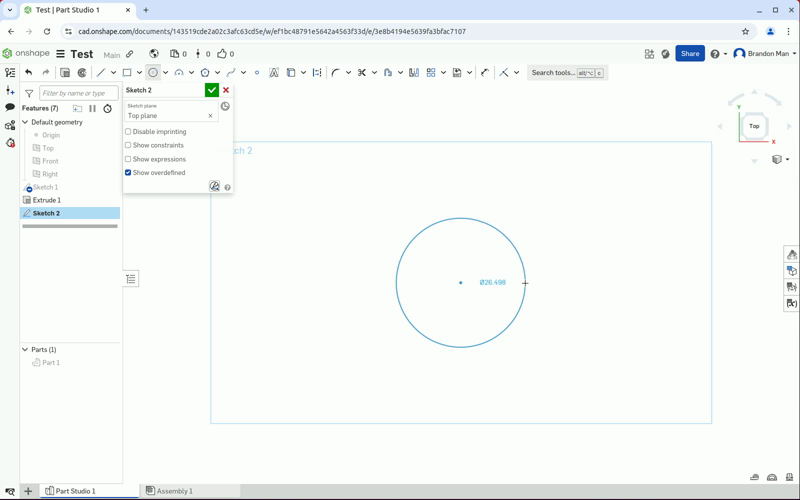
click(525, 282)
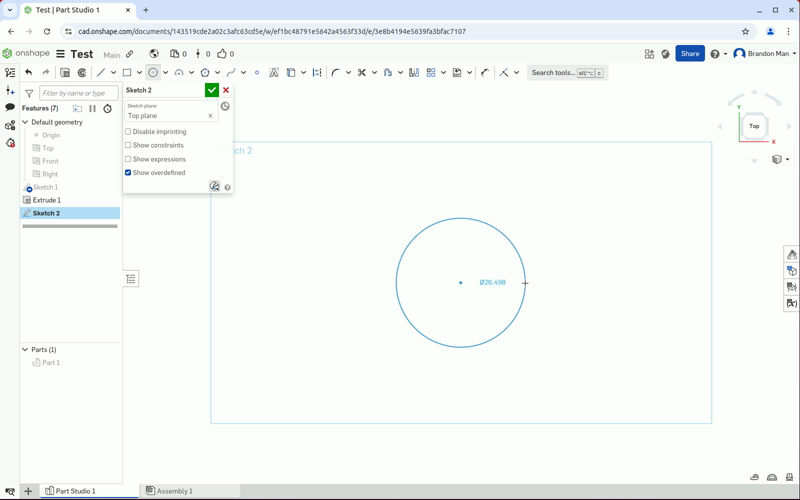
key(esc)
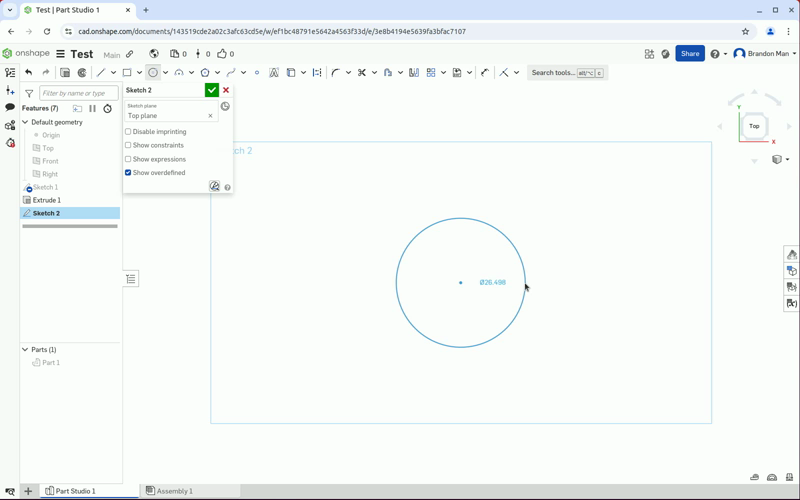
key(c)
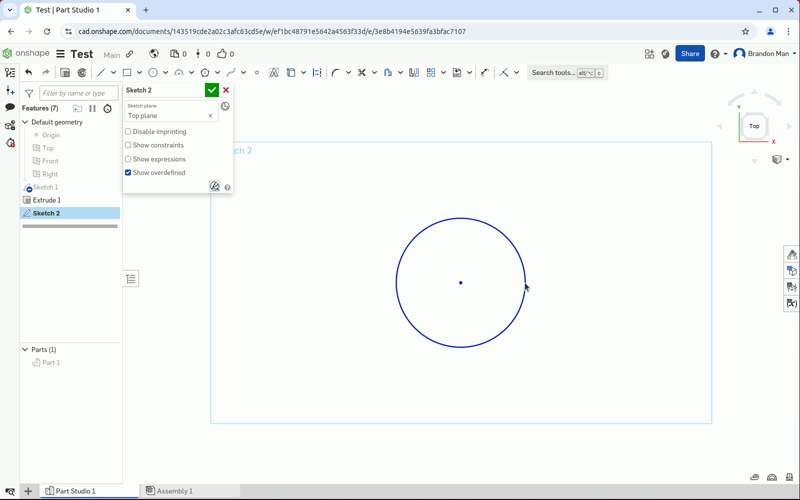
key_down(shift)
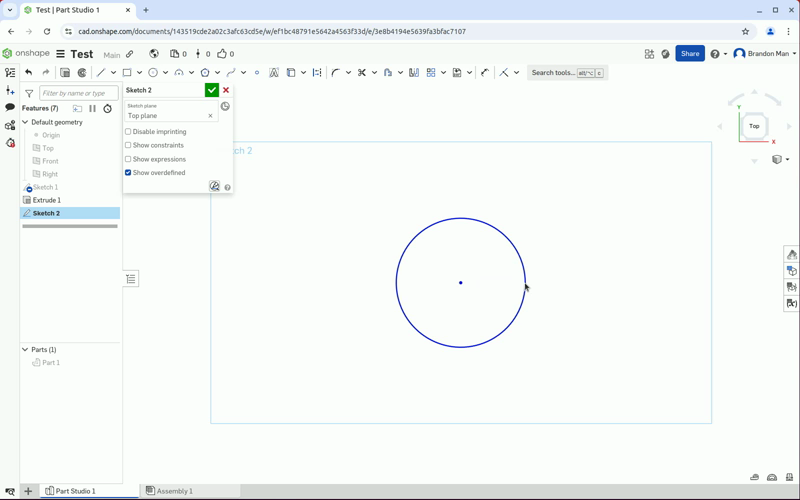
mouse_move(460, 282)
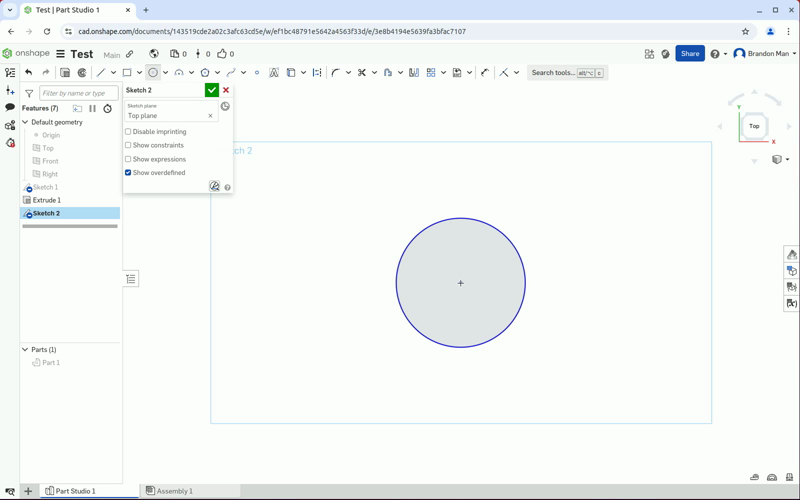
click(460, 282)
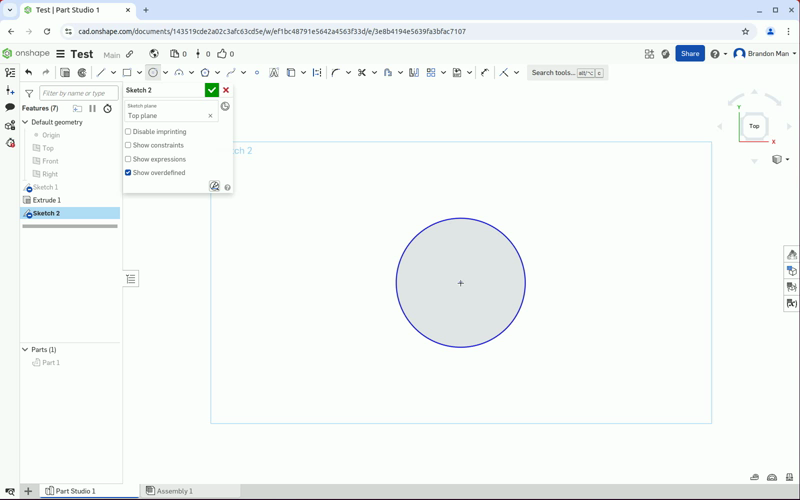
key_up(shift)
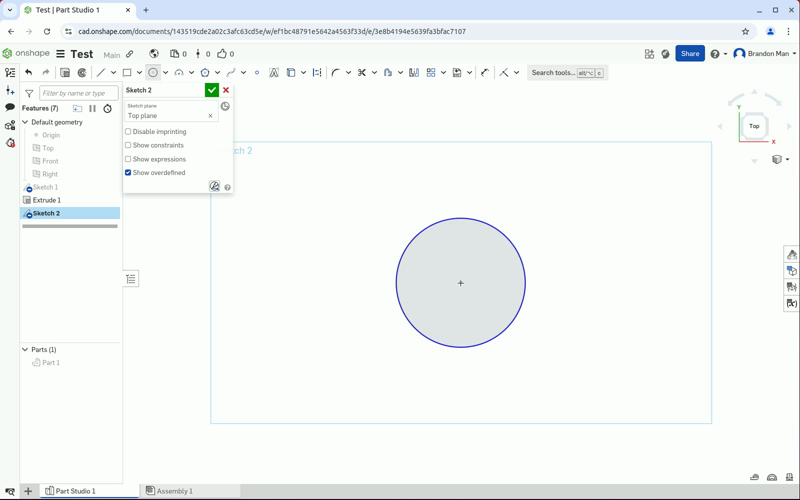
mouse_move(518, 282)
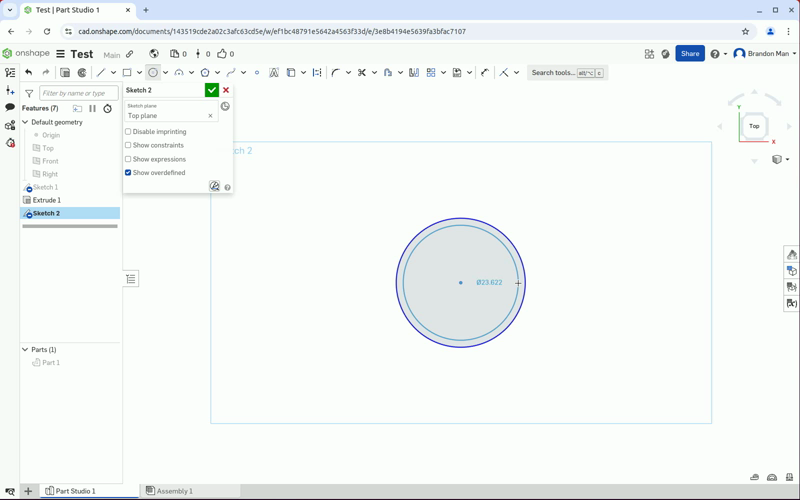
click(518, 282)
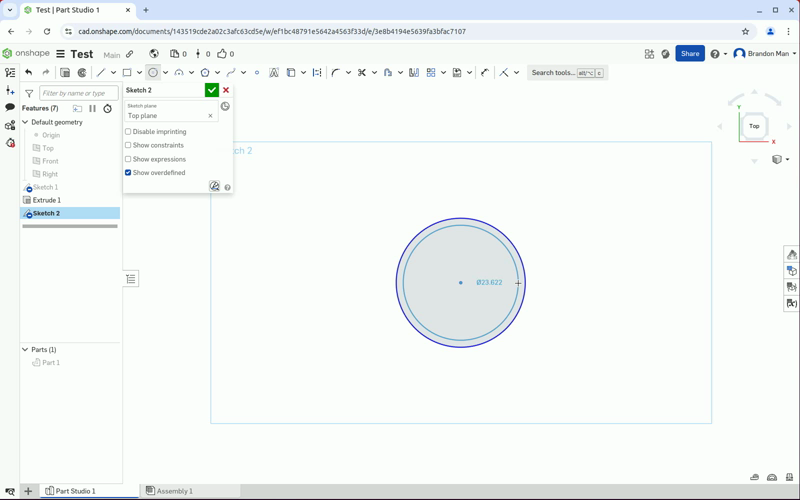
key(esc)
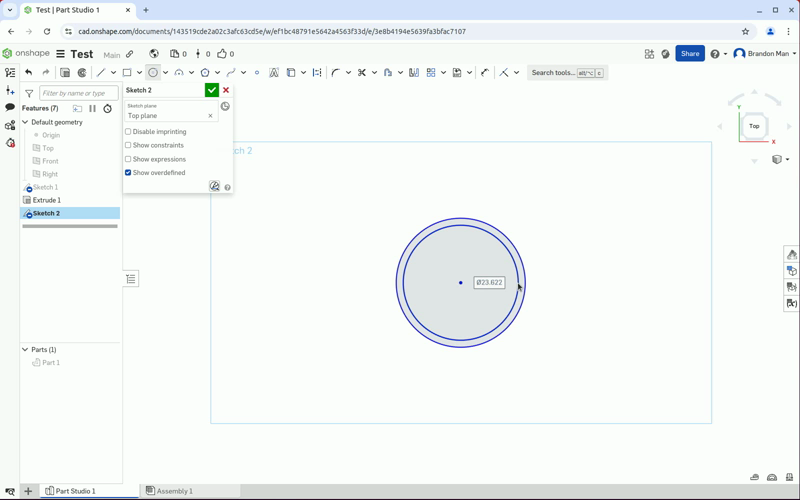
mouse_move(407, 256)
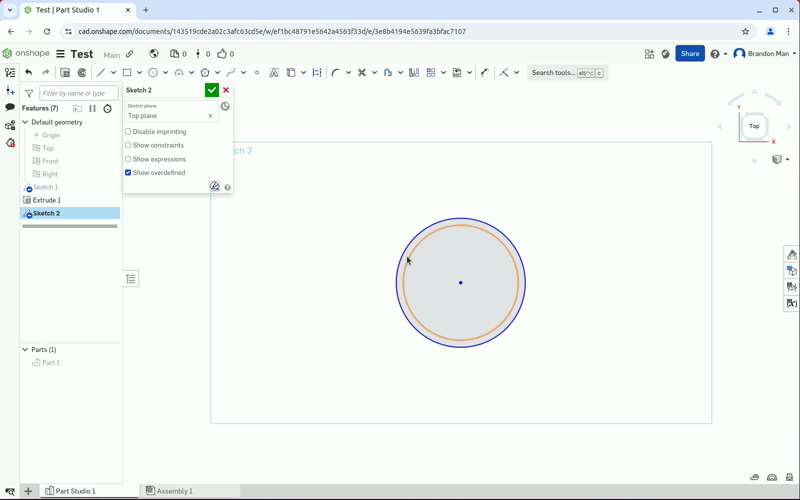
click(407, 256)
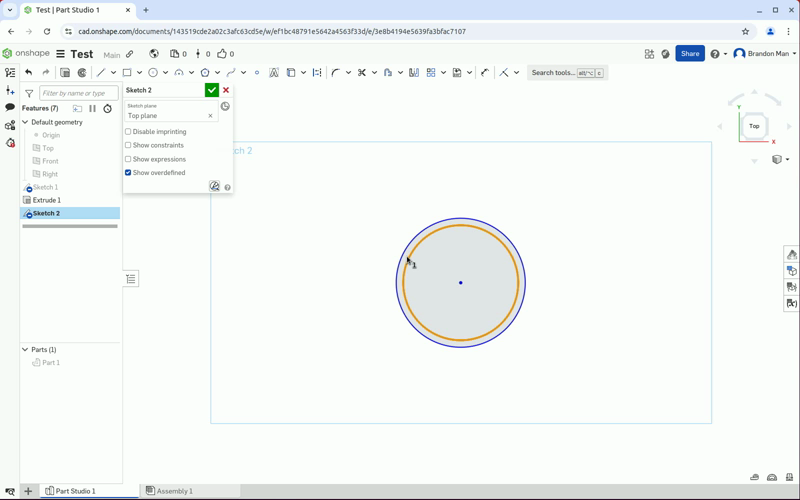
mouse_move(73, 352)
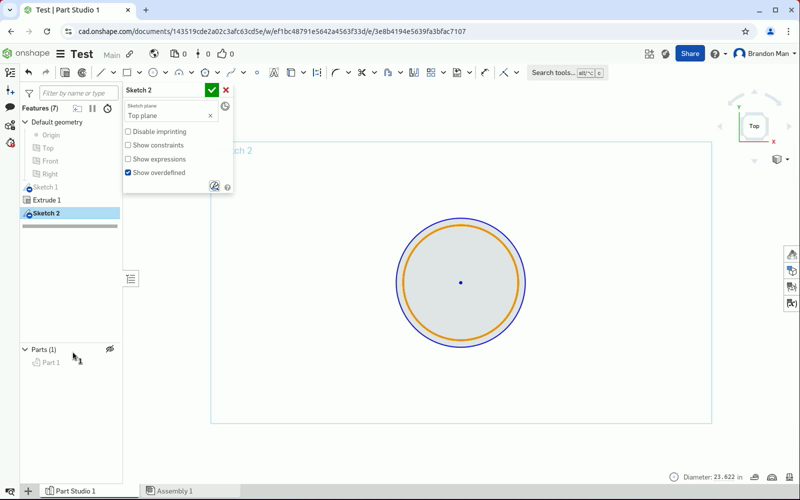
key(shift+y)
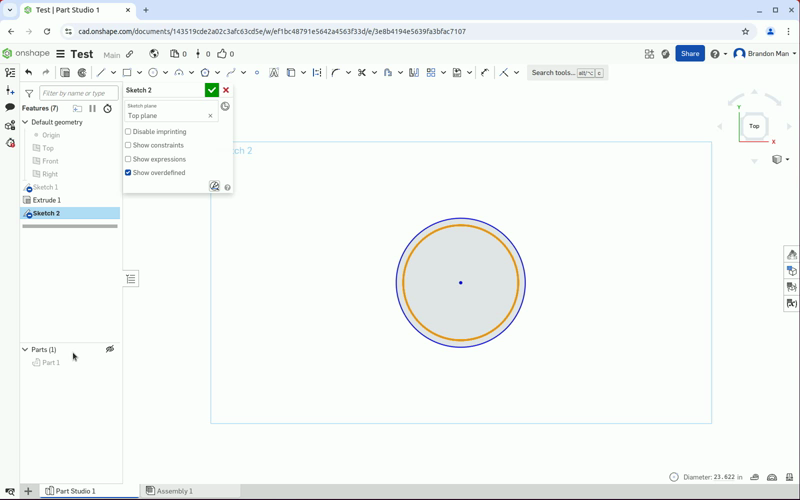
key(shift+e)
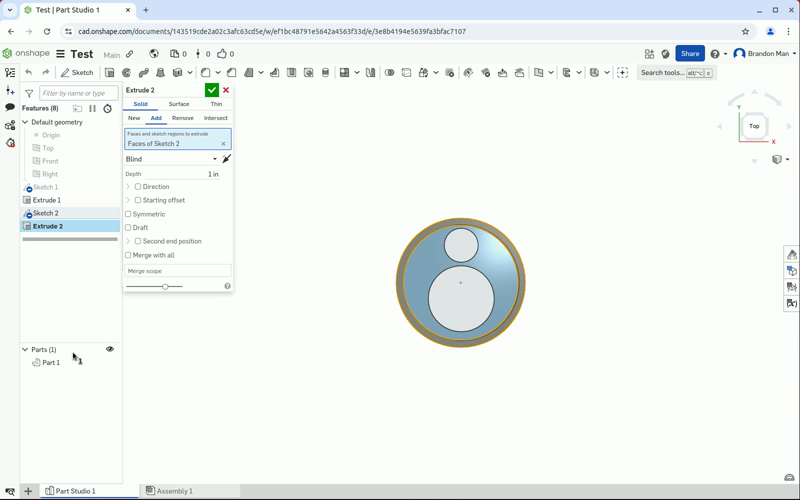
mouse_move(143, 106)
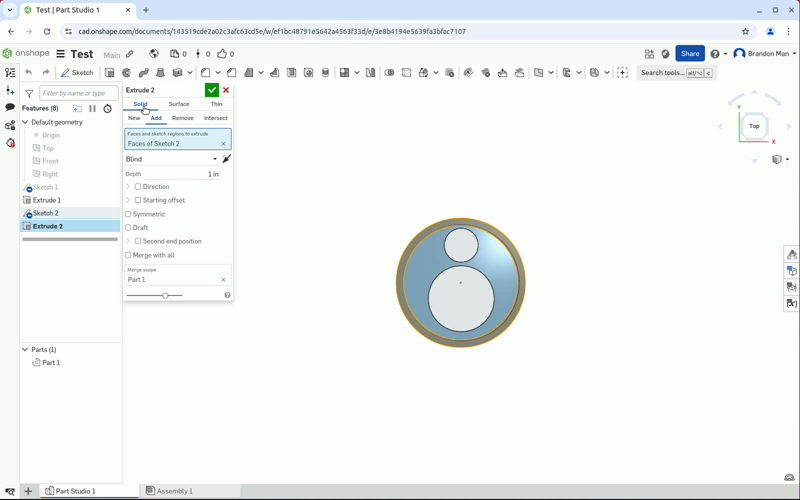
click(143, 106)
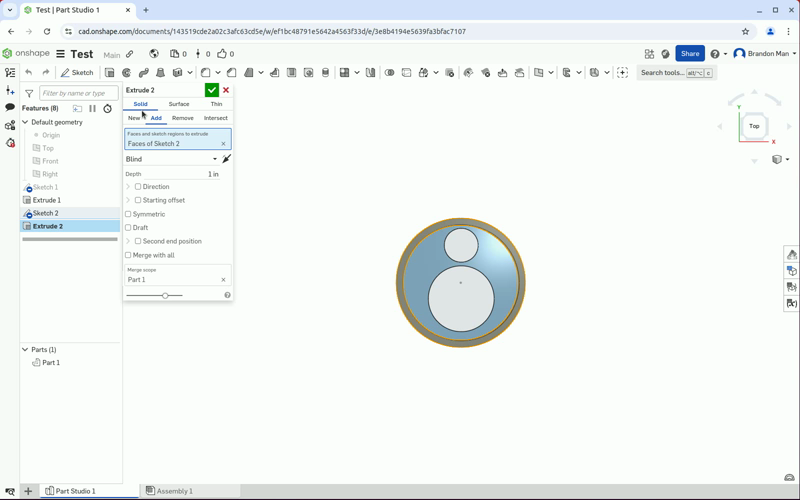
mouse_move(137, 120)
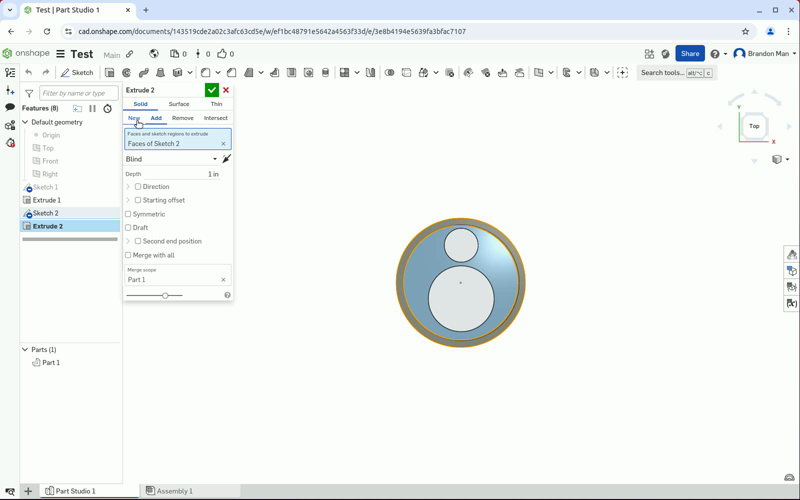
click(137, 120)
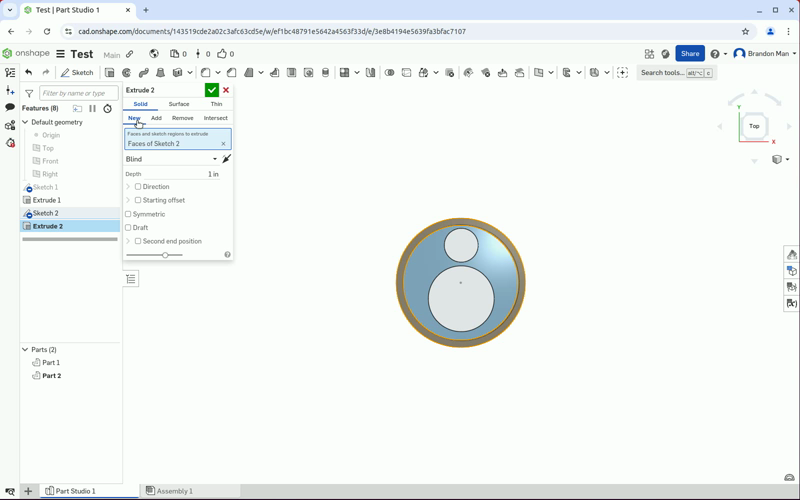
key(tab, 4)
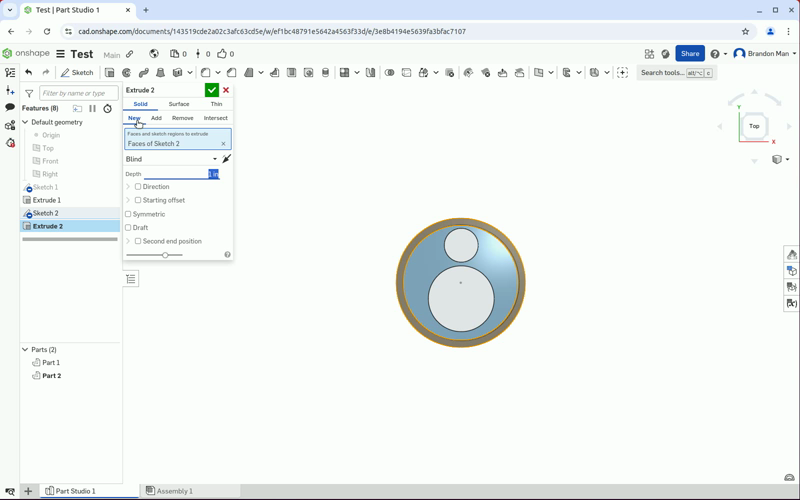
text(0.963)
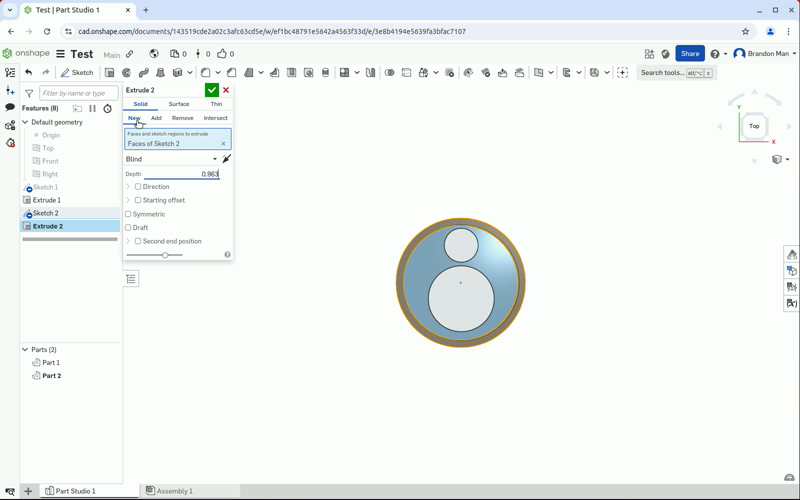
key(enter)
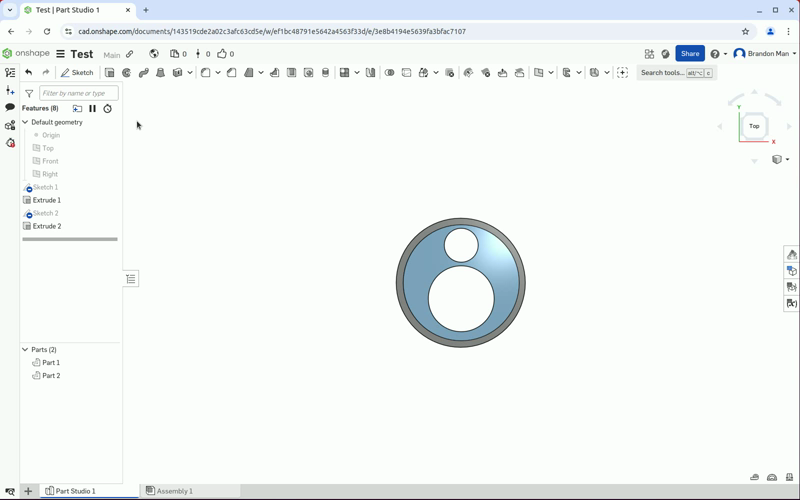
key(shift+h)
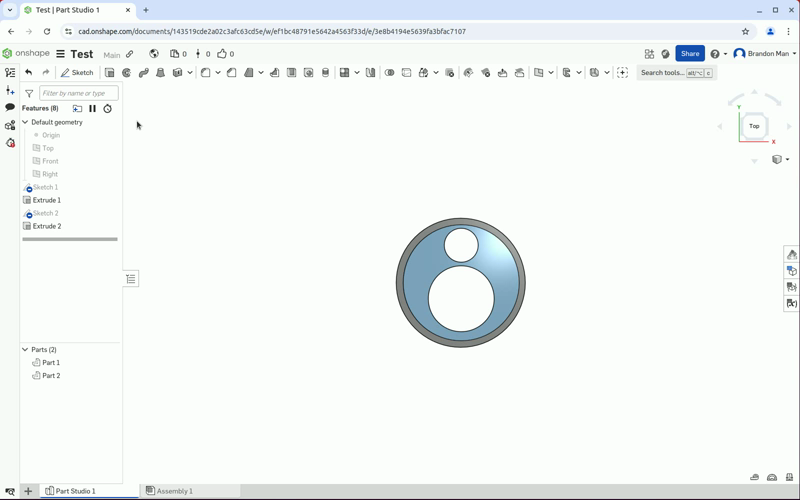
key(shift+h)
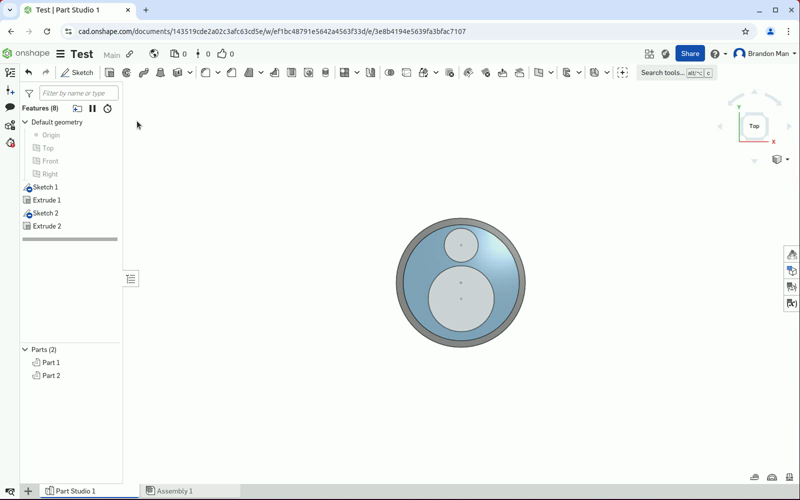
key(shift+7)
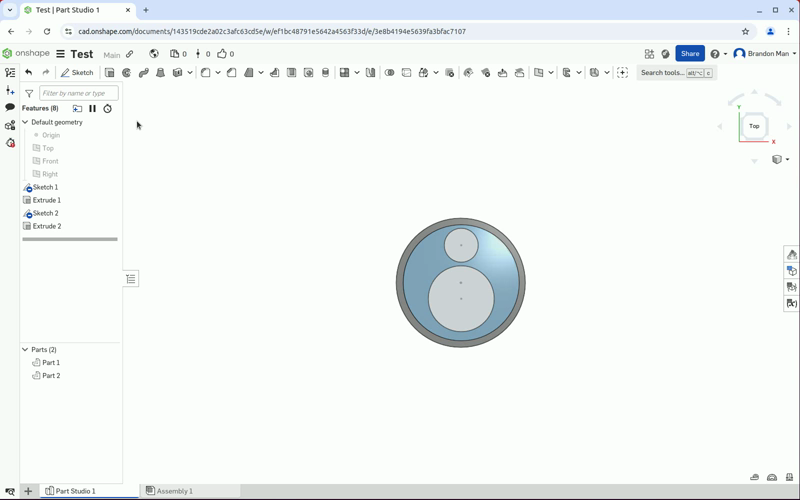
key(up, 3)
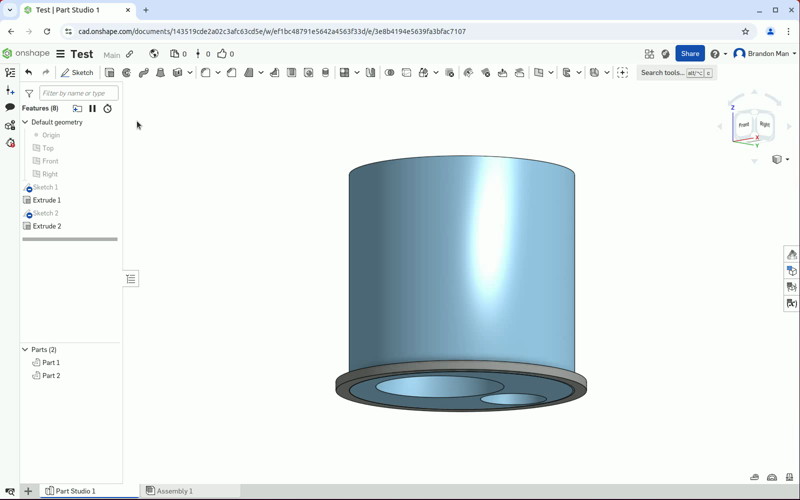
key(left, 3)
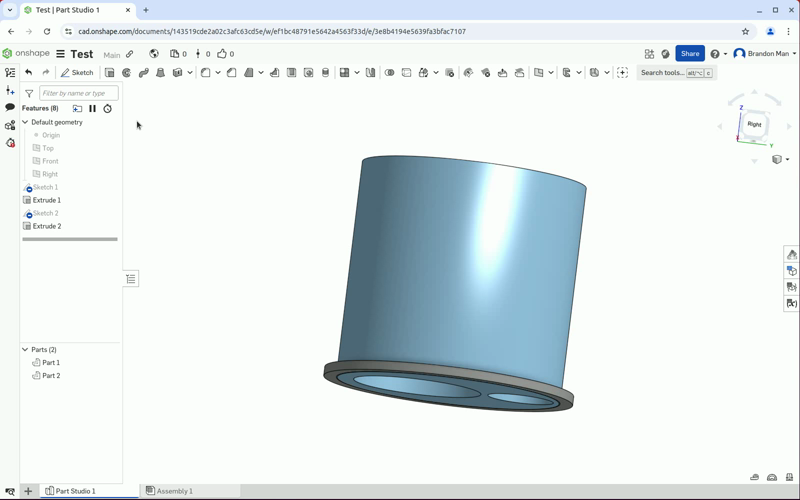
key(right, 3)
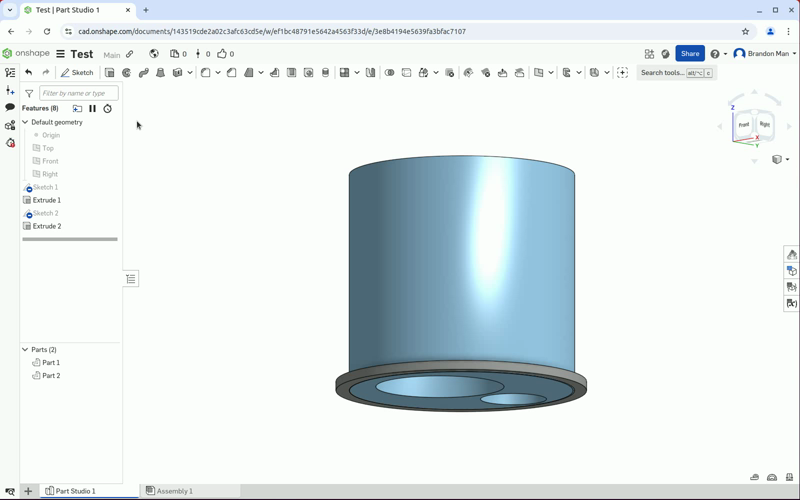
key(down, 3)
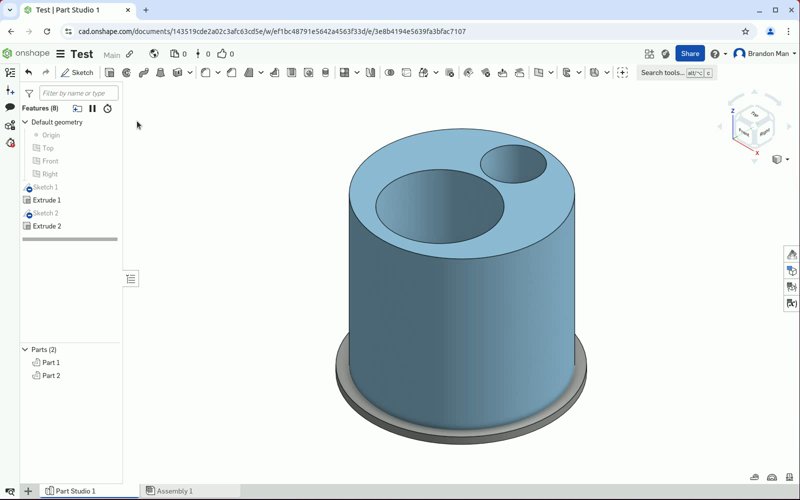
mouse_move(73, 189)
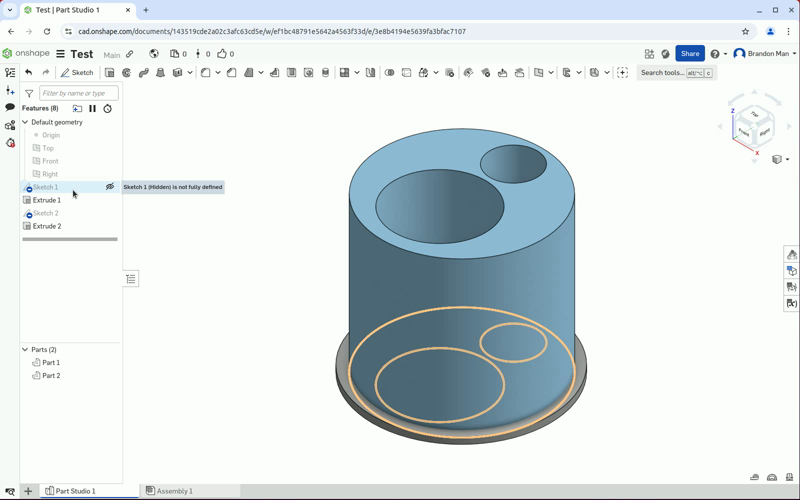
click(73, 189)